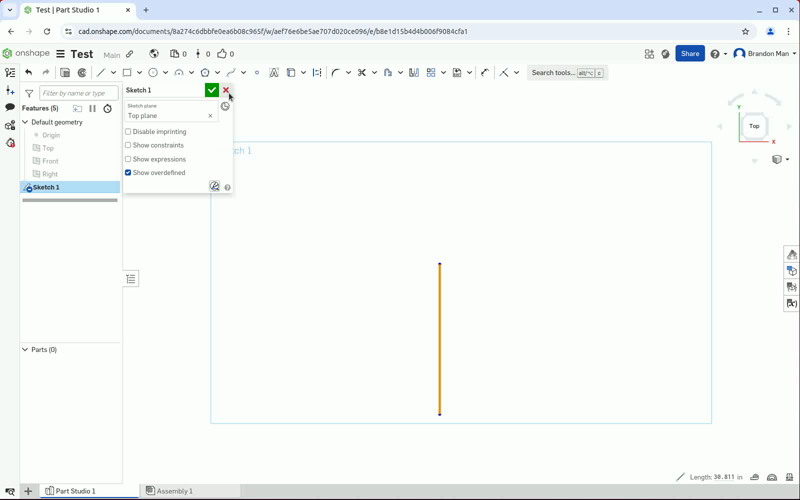
key(shift+h)
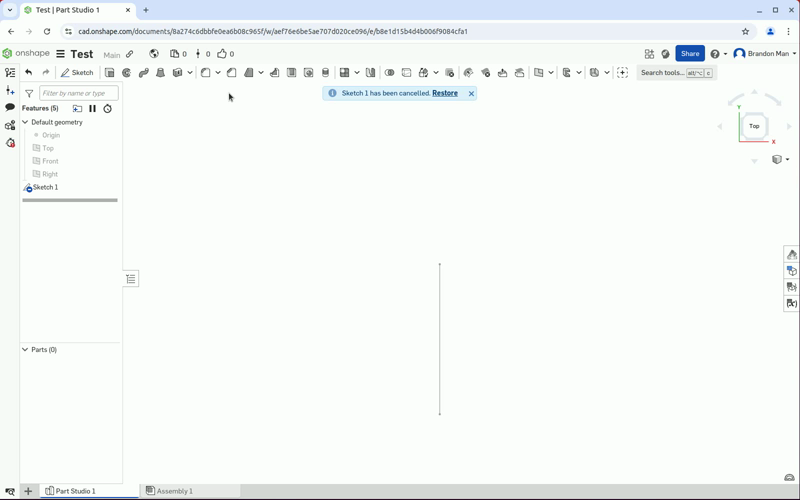
mouse_move(73, 352)
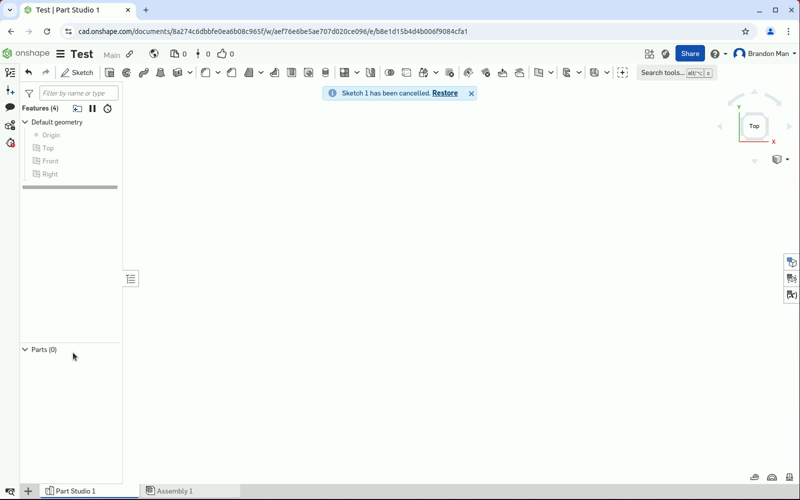
key(y)
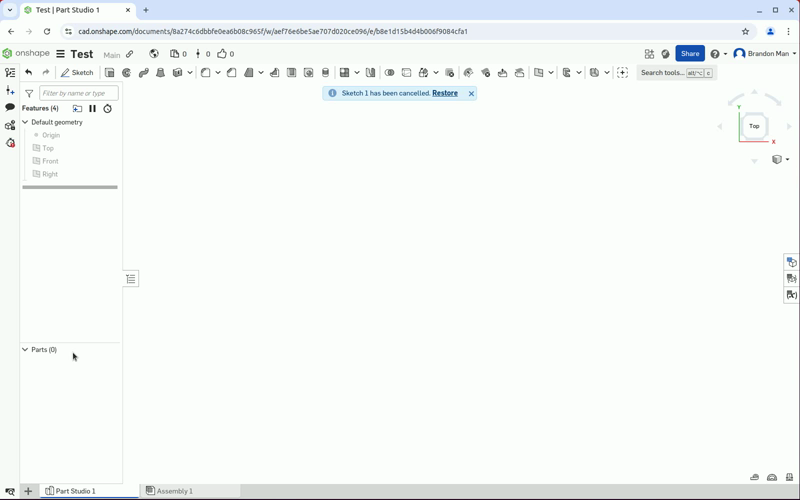
key(shift+p)
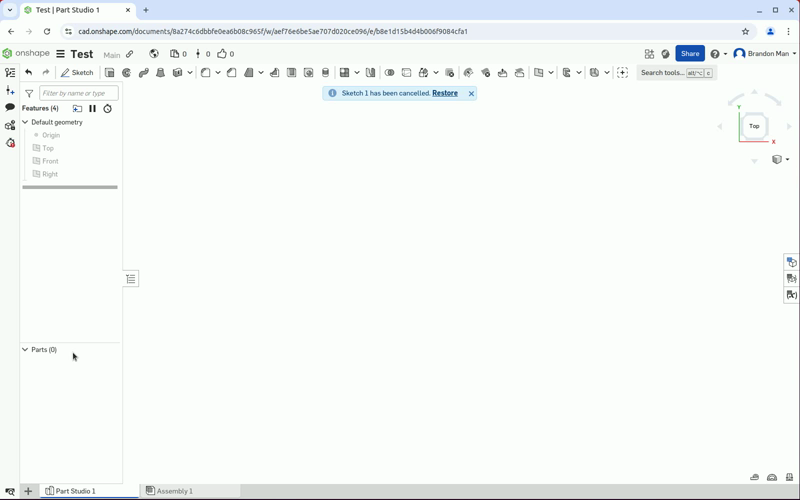
key(space)
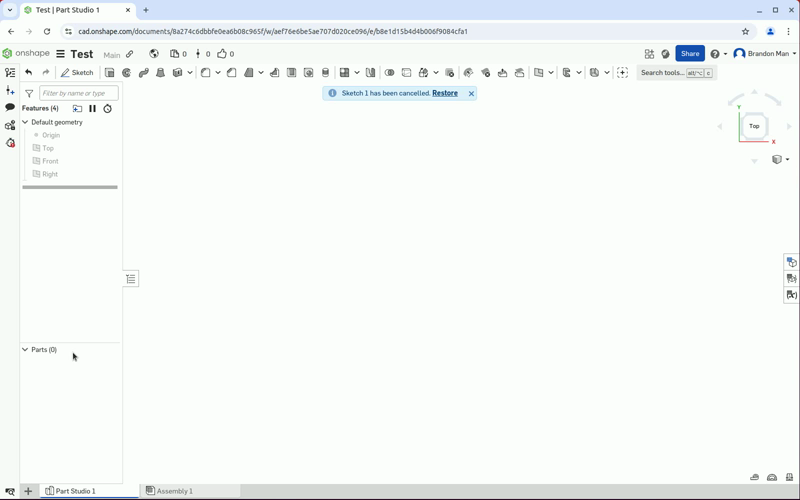
key_down(shift)
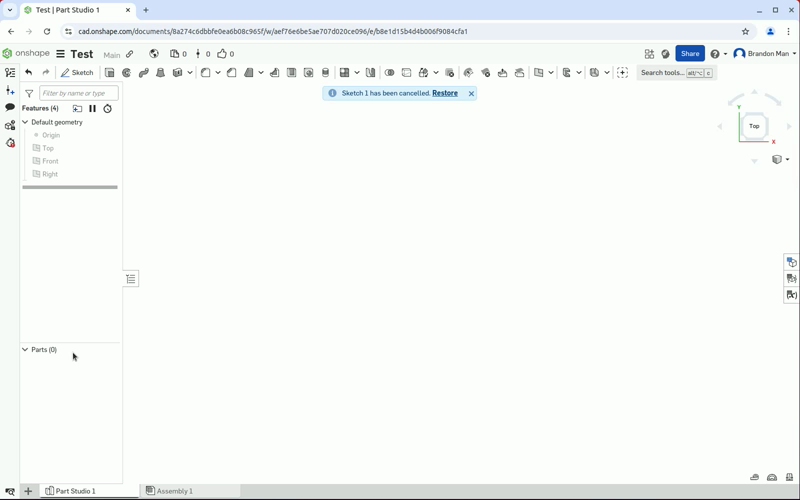
key(up)
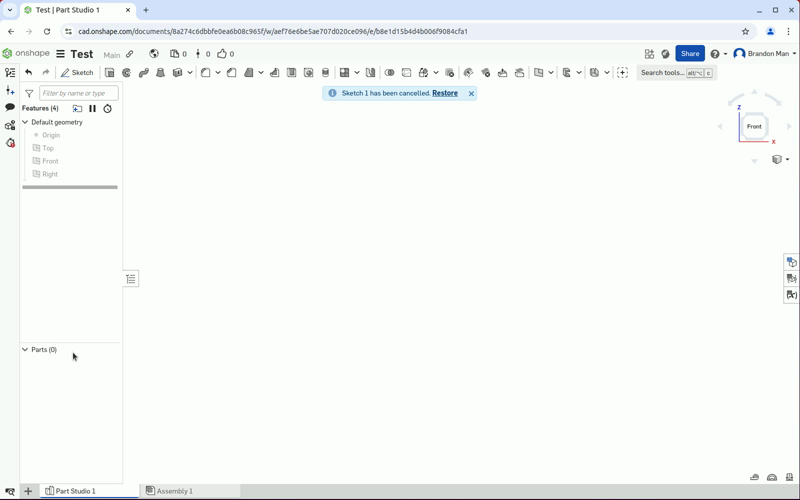
key_up(shift)
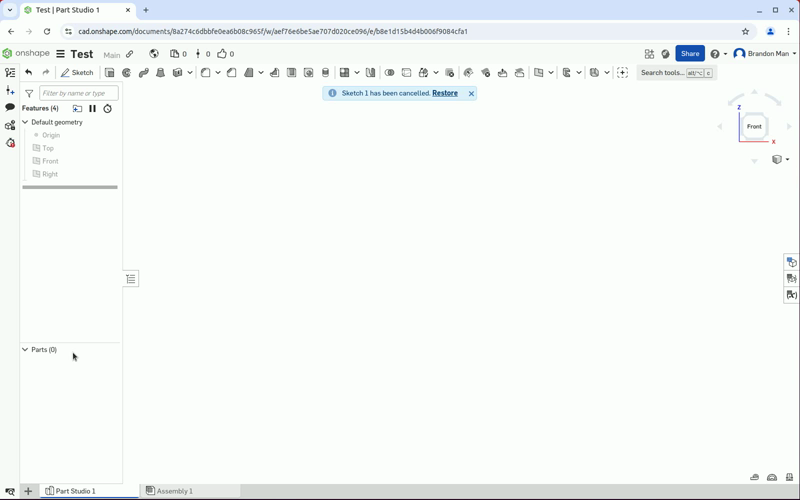
mouse_move(73, 352)
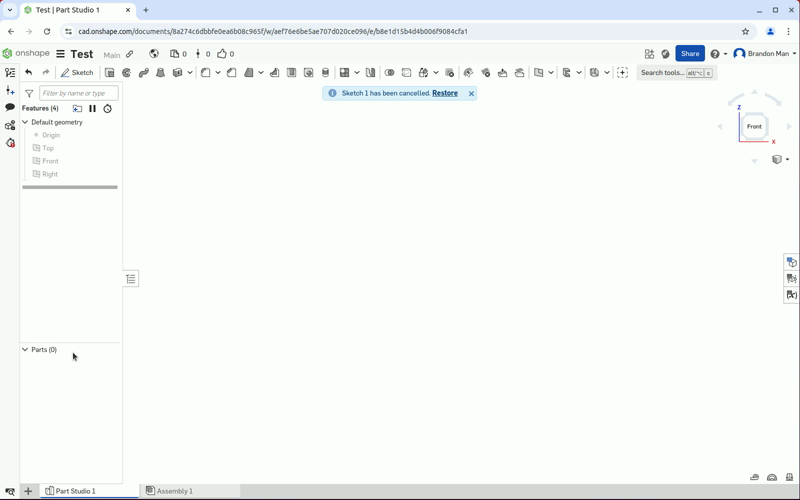
key(shift+y)
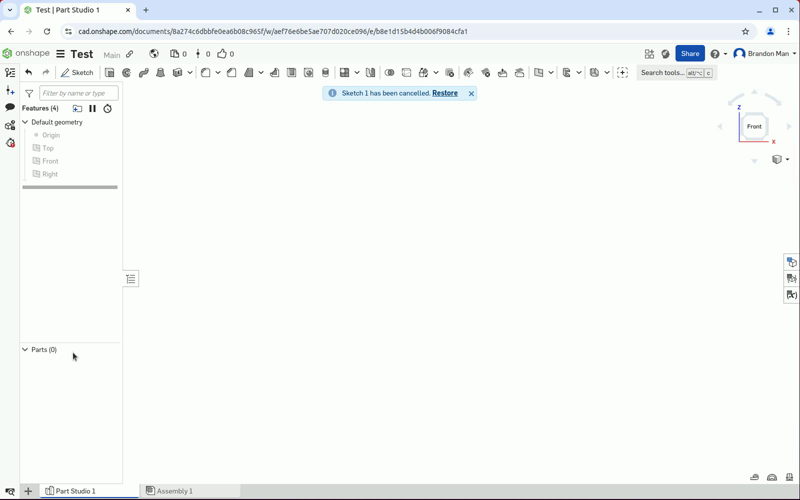
key(shift+s)
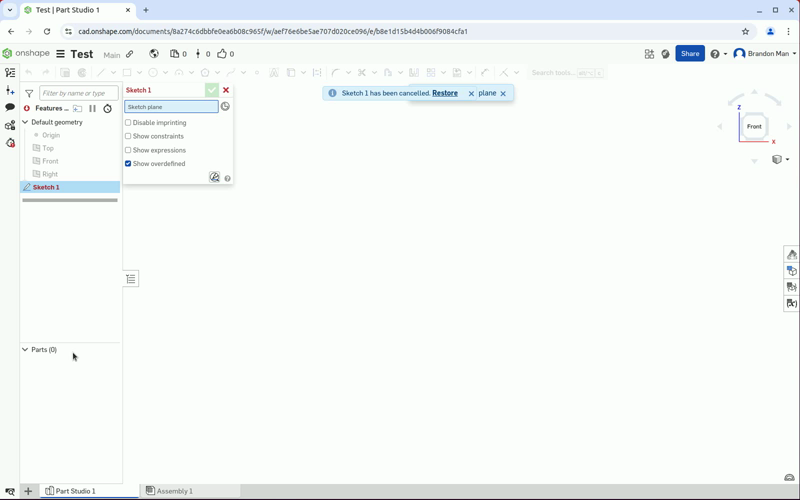
mouse_move(73, 163)
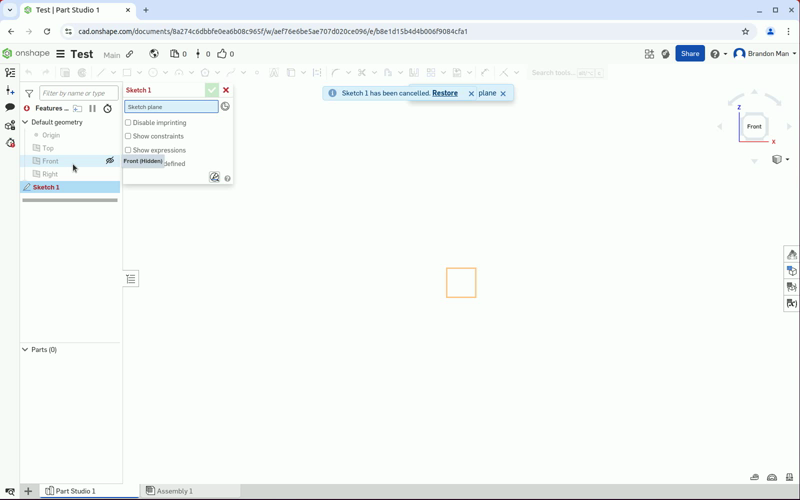
click(73, 163)
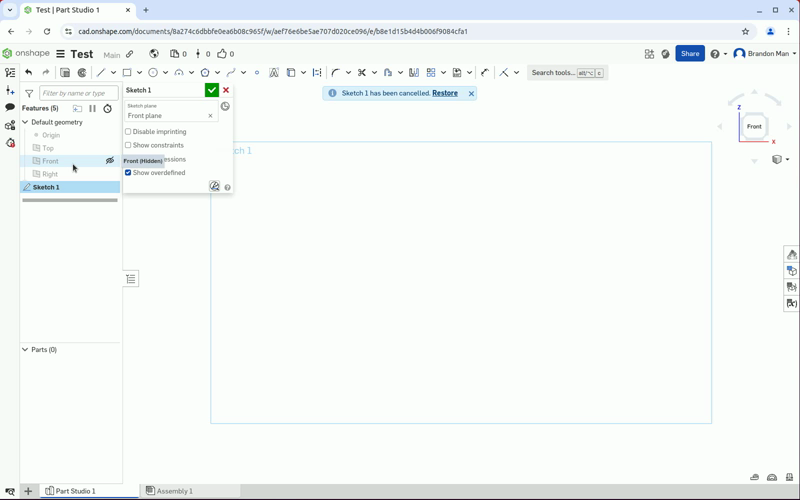
mouse_move(73, 352)
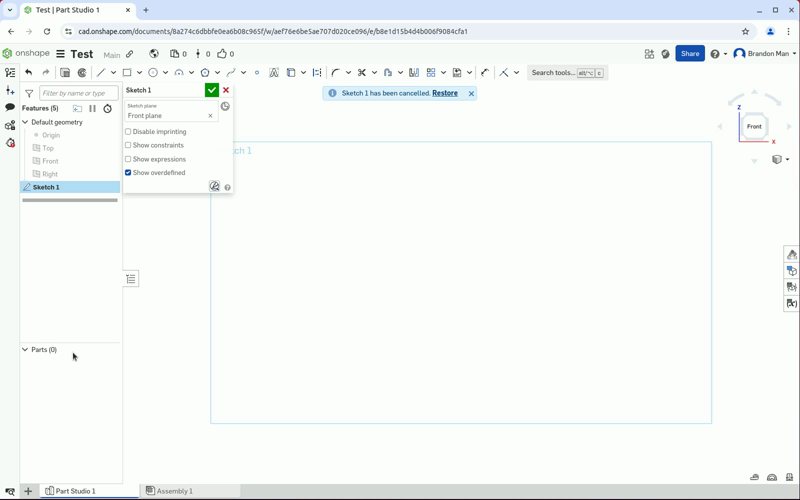
key(y)
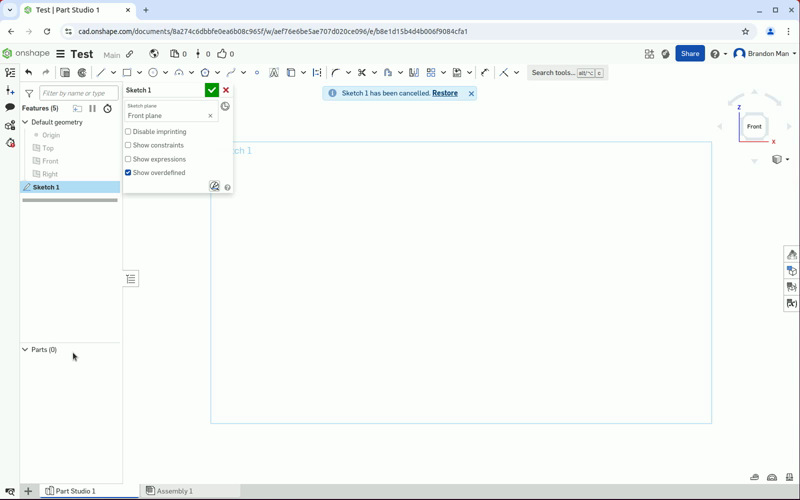
key(l)
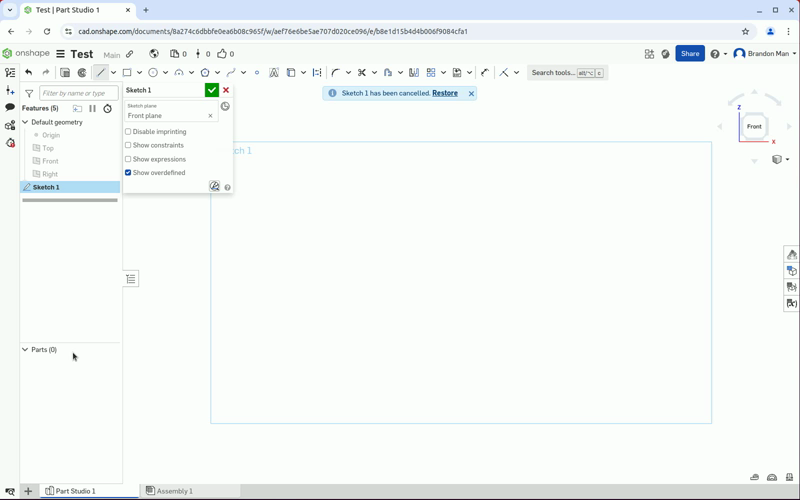
key_down(shift)
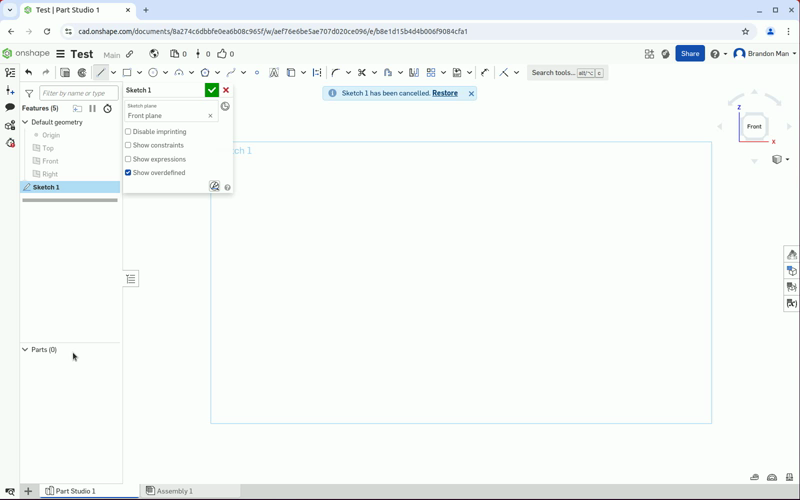
mouse_move(369, 282)
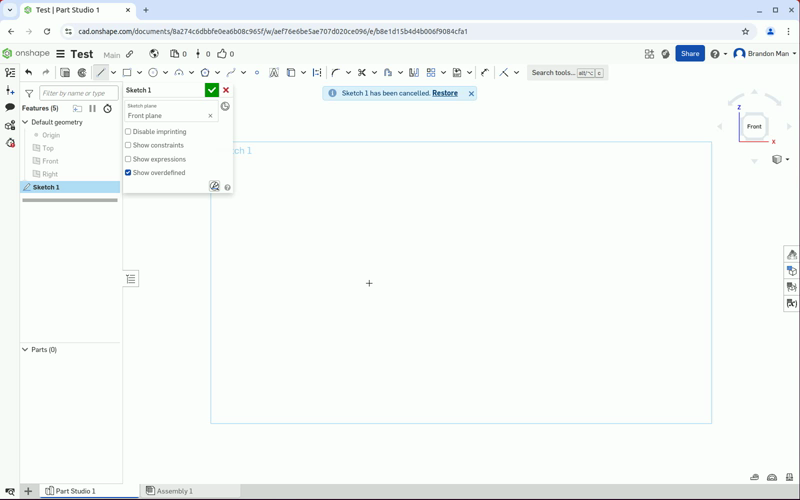
click(369, 282)
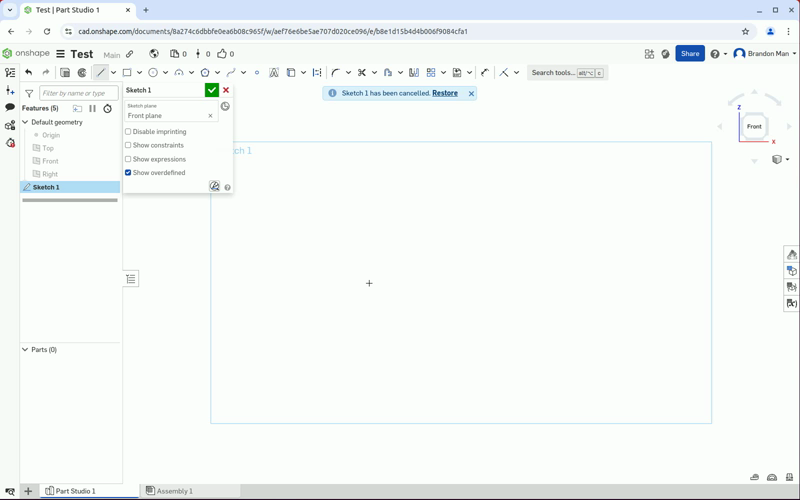
key_up(shift)
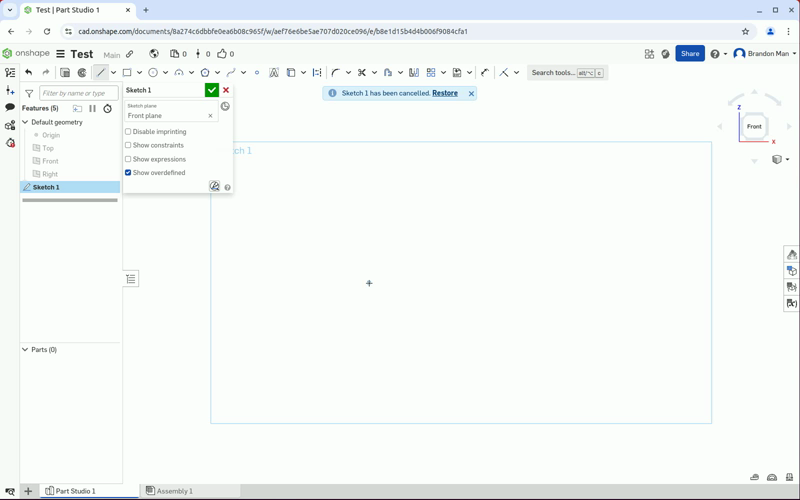
key_down(shift)
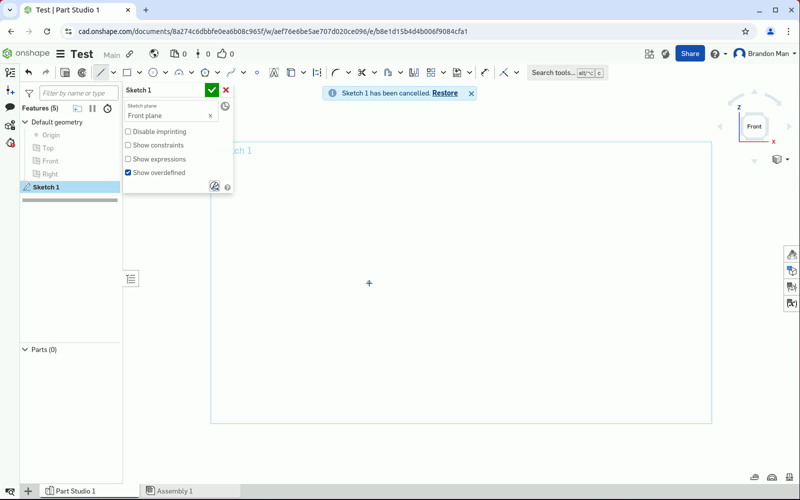
mouse_move(552, 282)
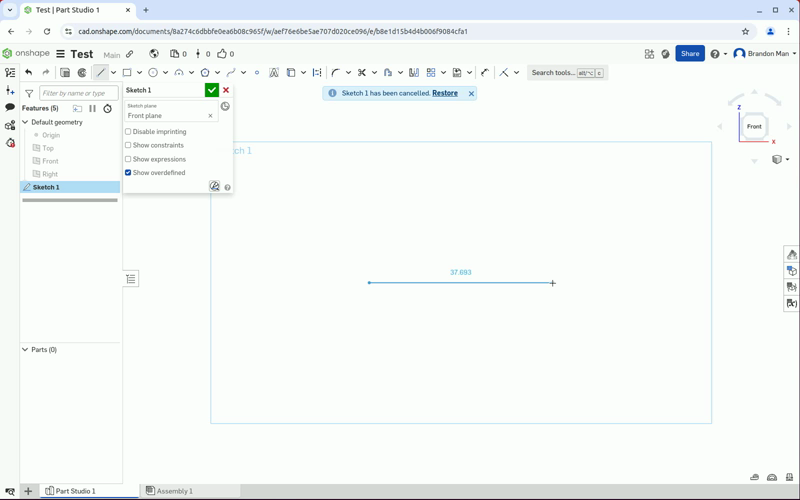
click(552, 282)
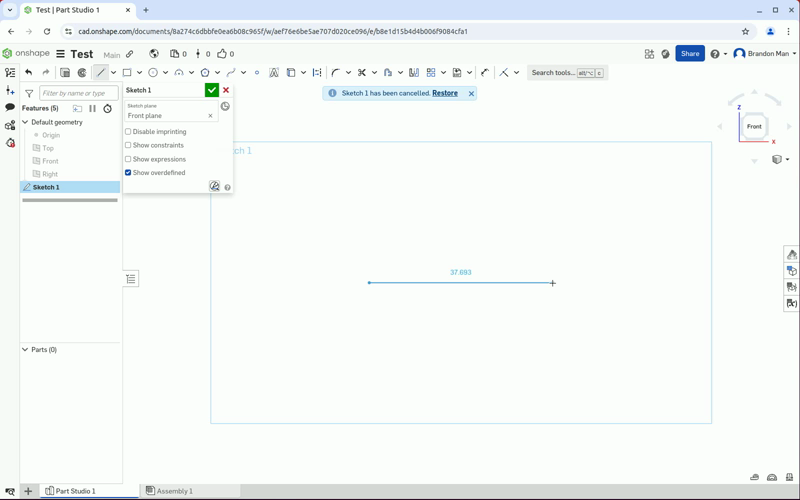
key_up(shift)
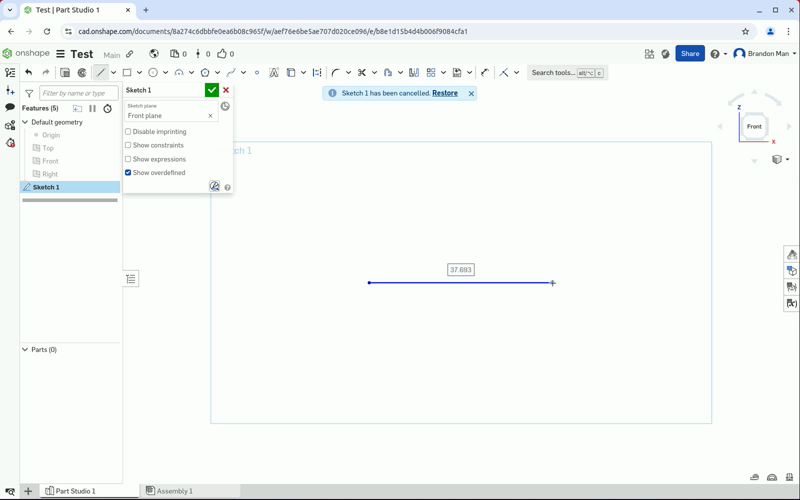
key_down(shift)
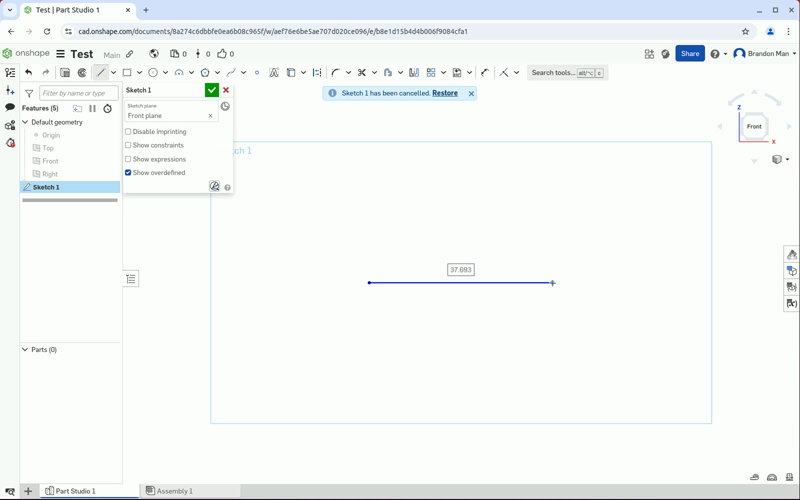
mouse_move(494, 261)
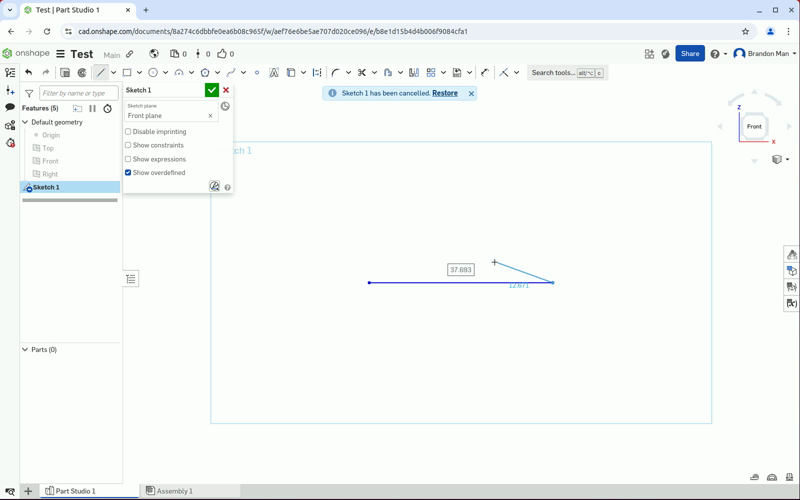
click(494, 261)
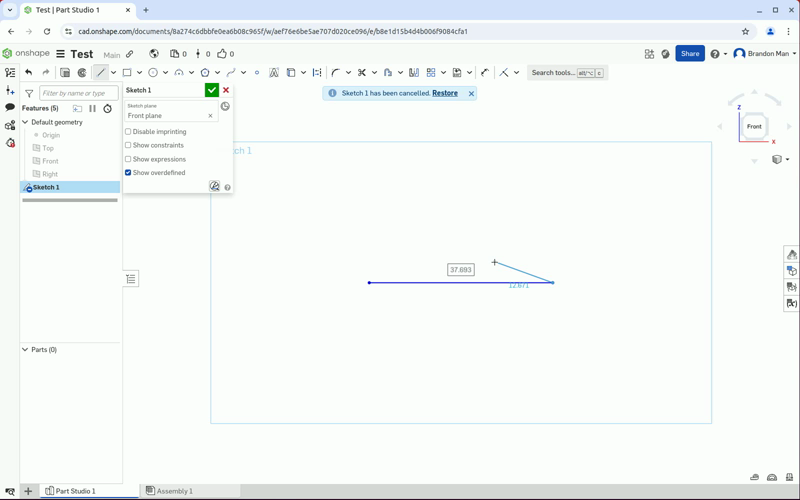
key_up(shift)
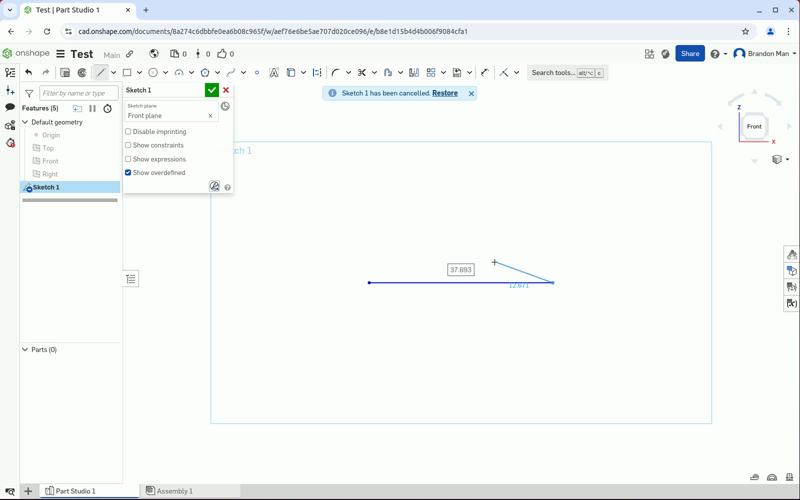
key_down(shift)
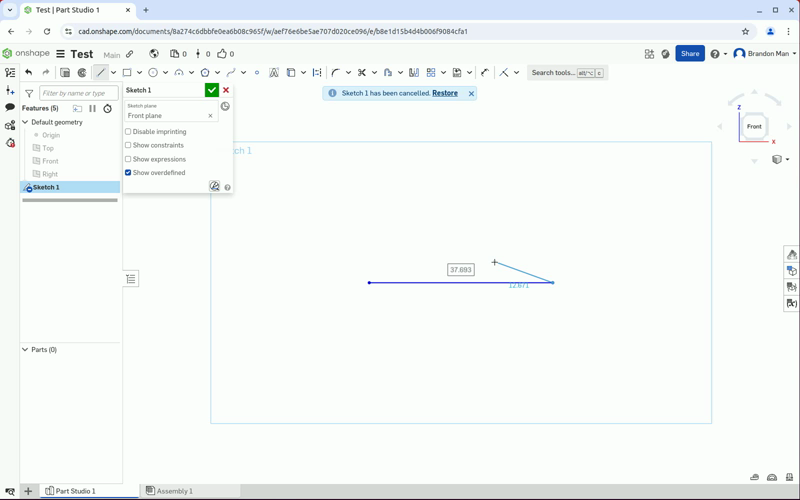
mouse_move(427, 261)
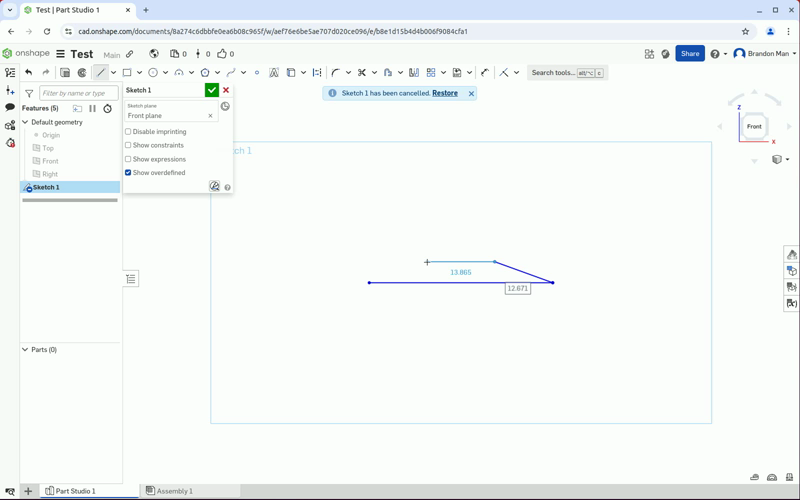
click(427, 261)
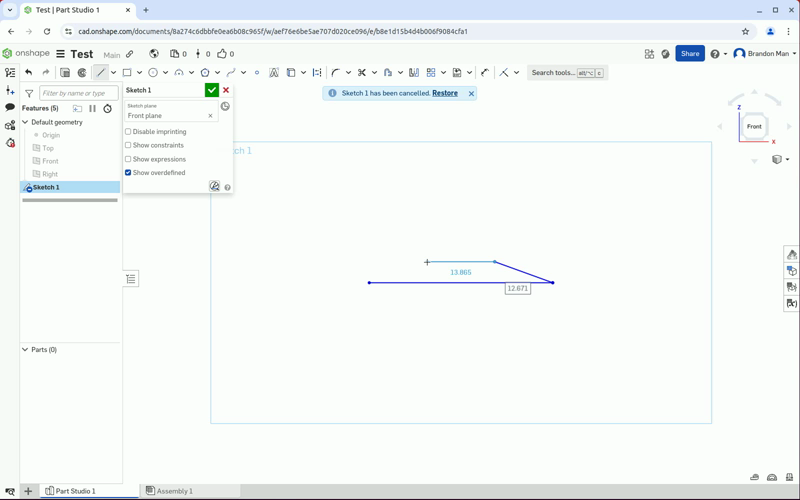
key_up(shift)
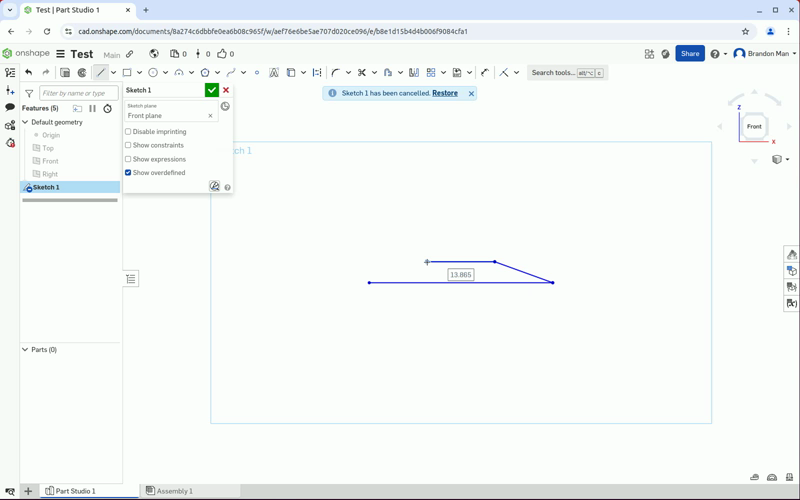
key_down(shift)
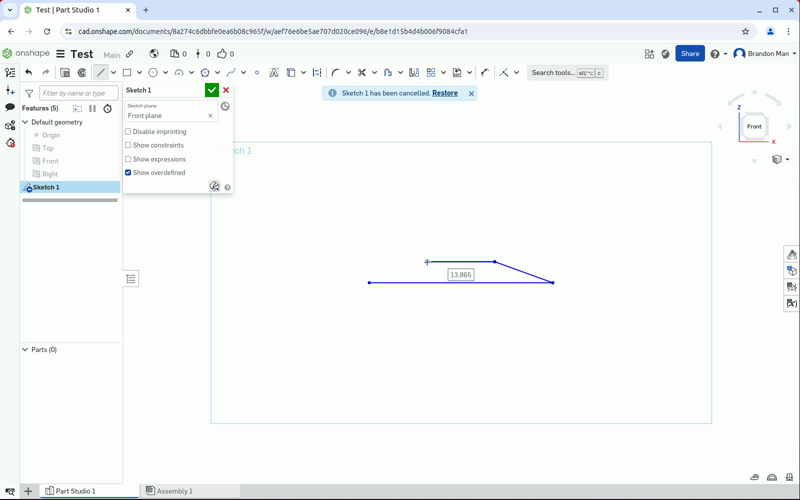
mouse_move(369, 282)
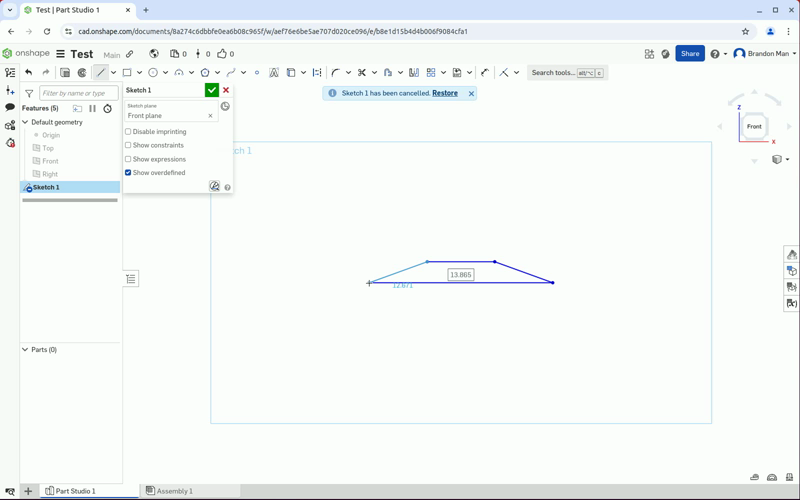
key_up(shift)
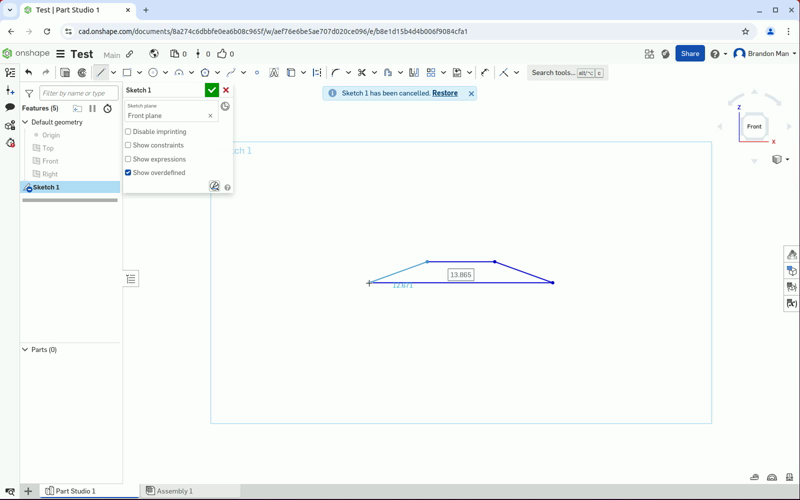
click(369, 282)
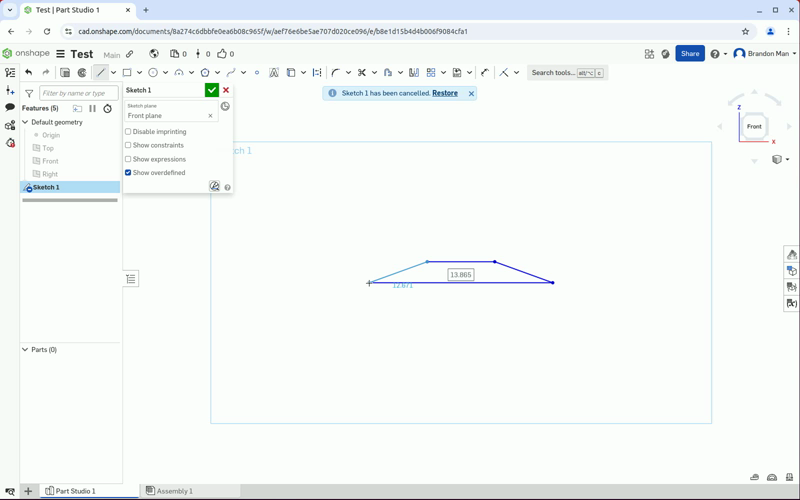
key(esc)
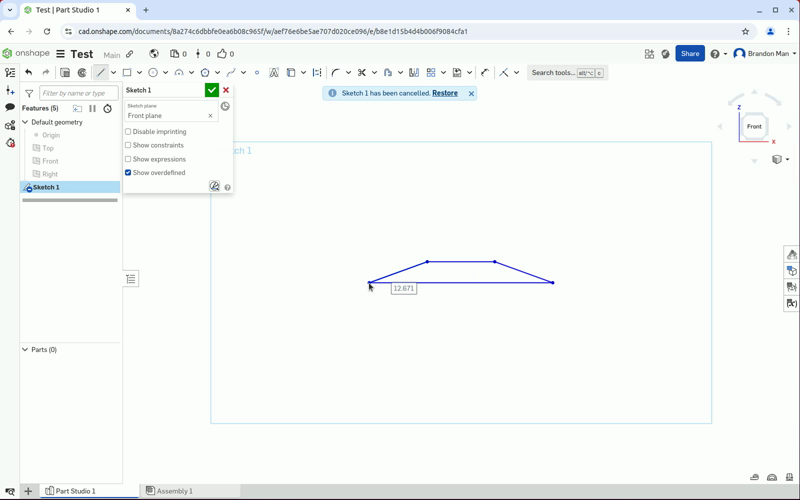
mouse_move(466, 273)
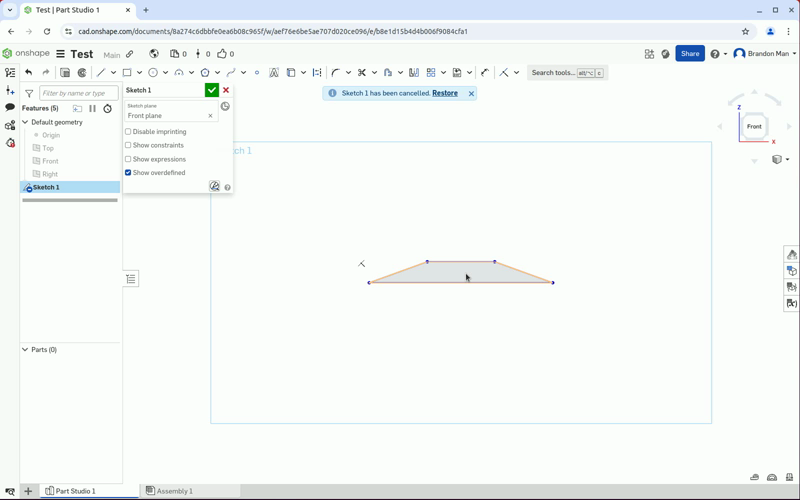
click(466, 273)
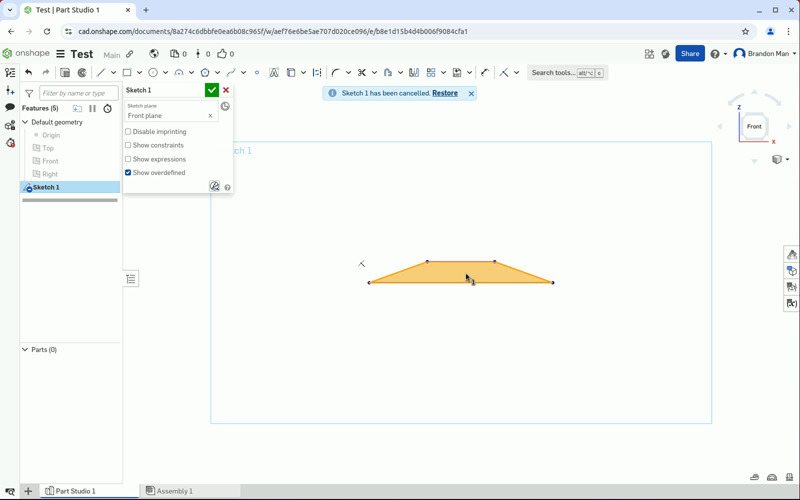
mouse_move(73, 352)
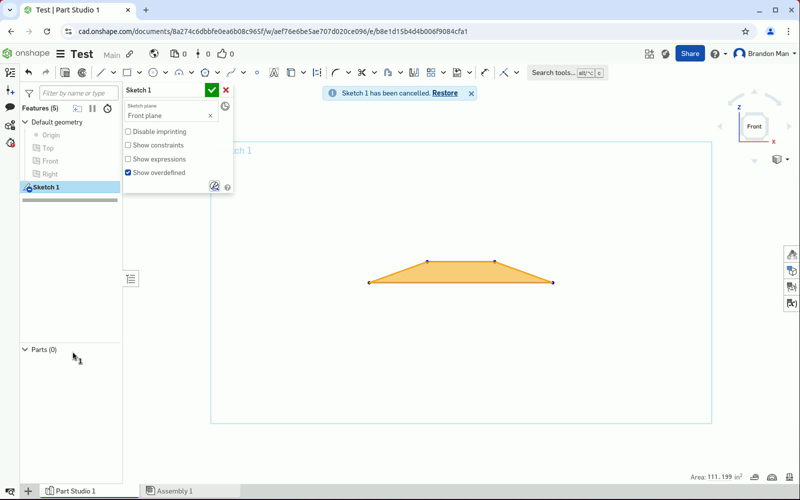
key(shift+y)
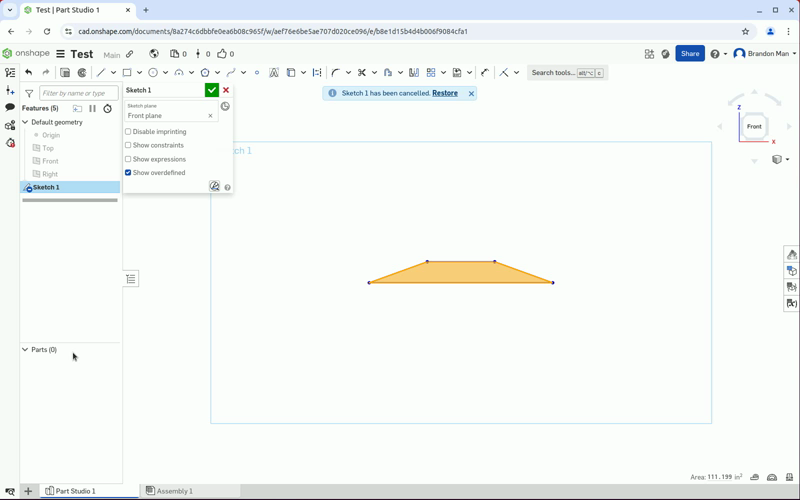
key(shift+e)
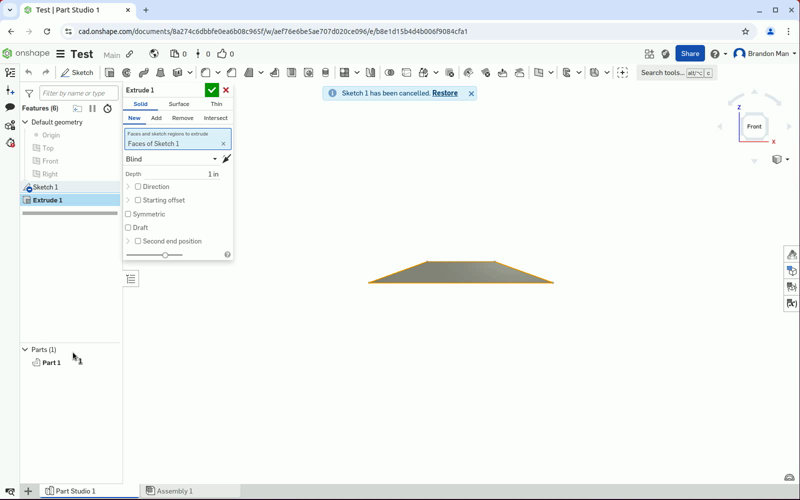
mouse_move(143, 106)
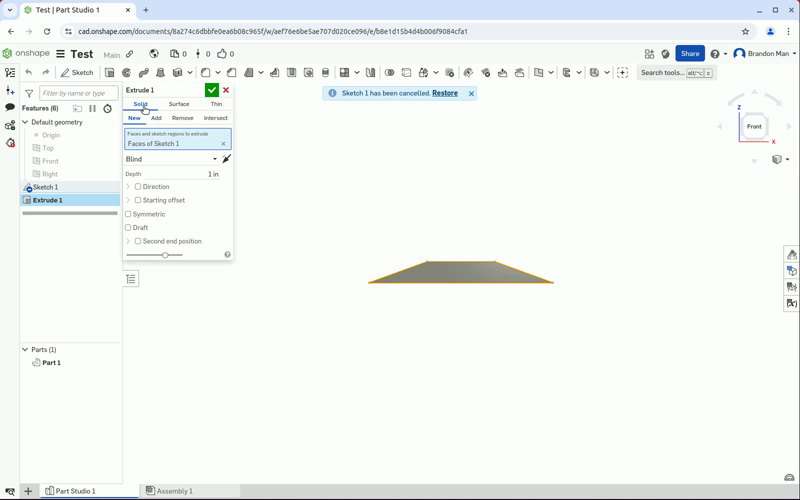
click(143, 106)
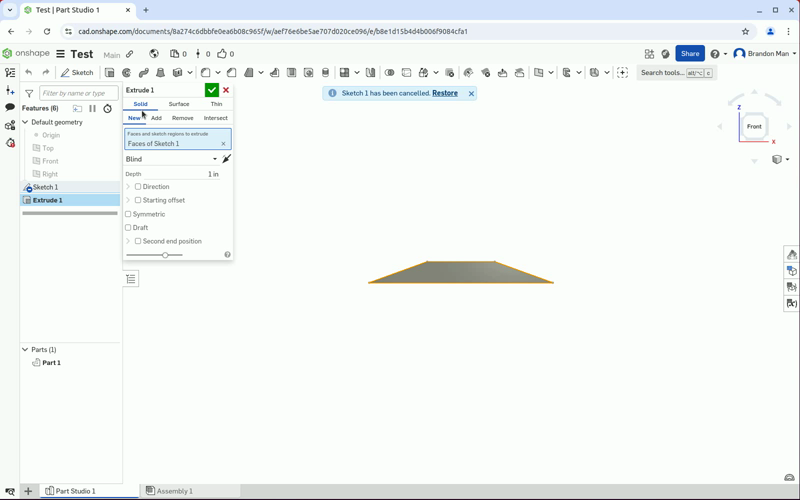
mouse_move(137, 120)
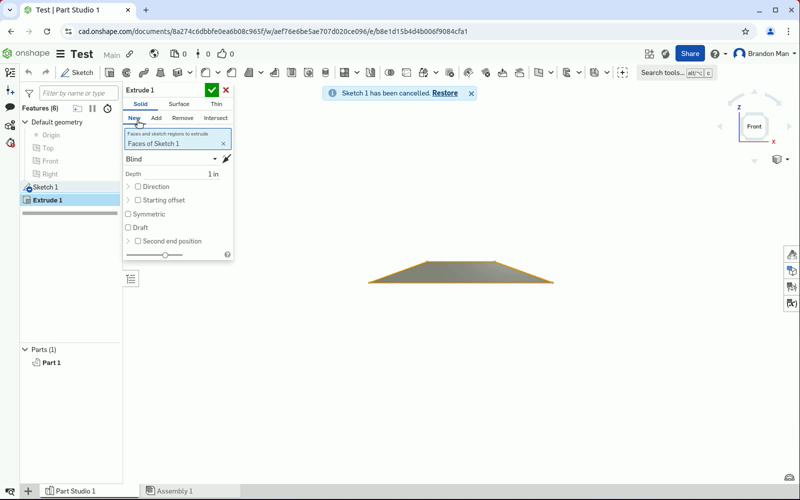
click(137, 120)
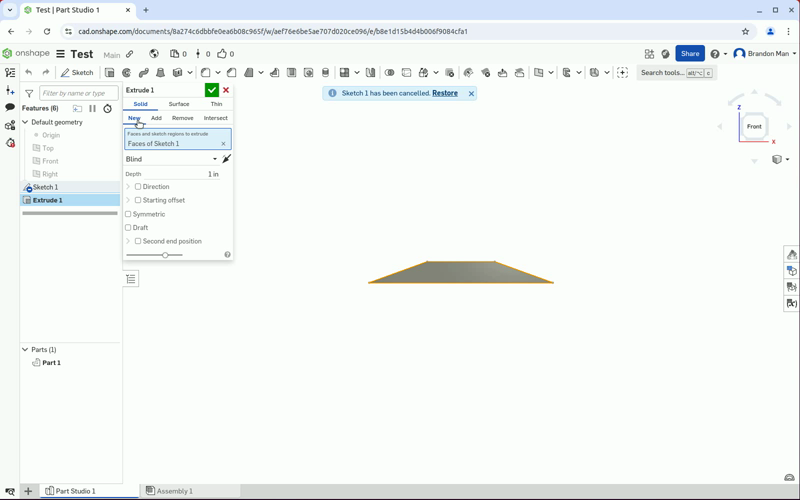
key(tab, 4)
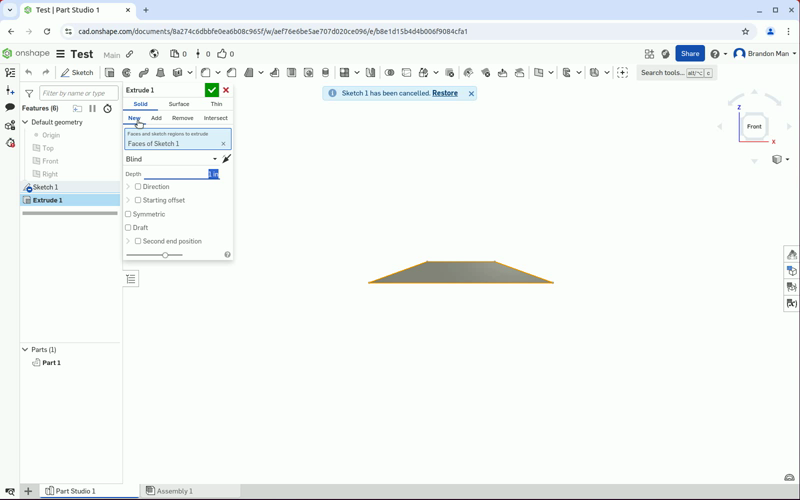
text(23.108)
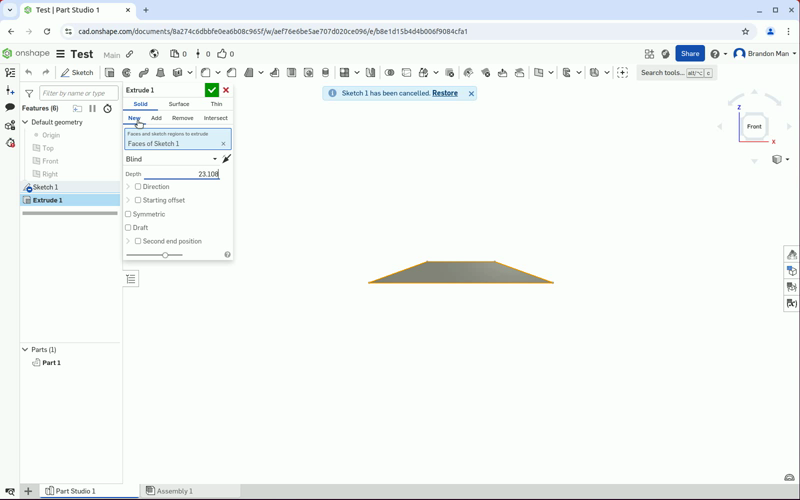
key(enter)
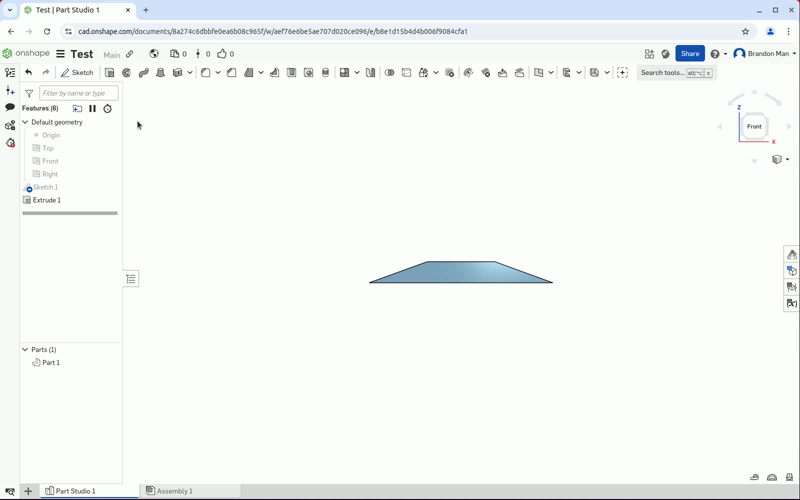
key(shift+h)
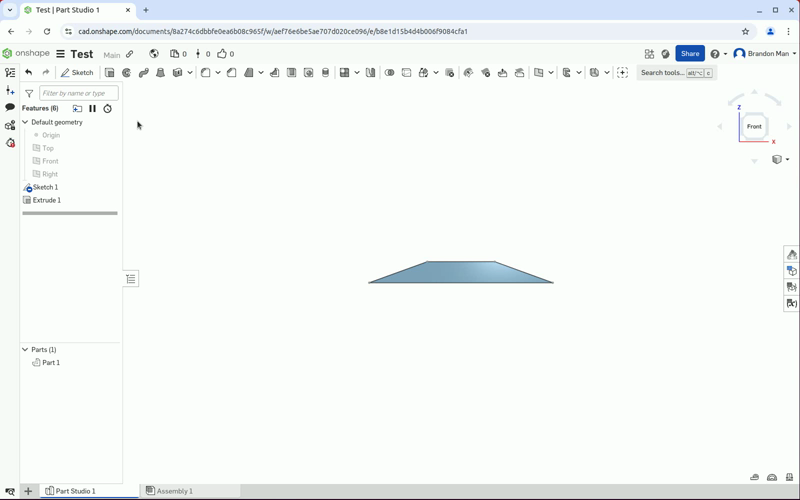
key(shift+h)
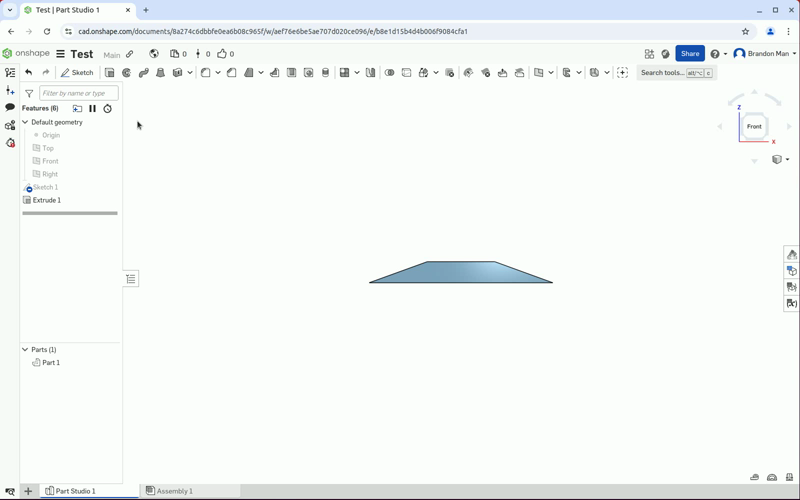
mouse_move(73, 189)
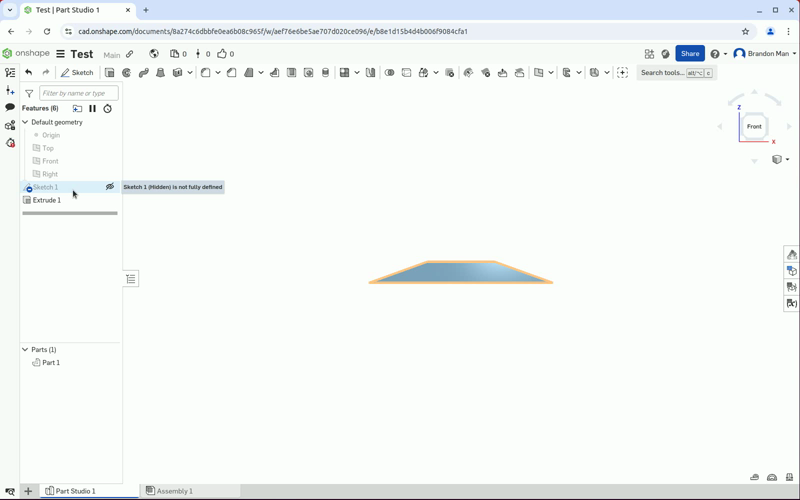
click(73, 189)
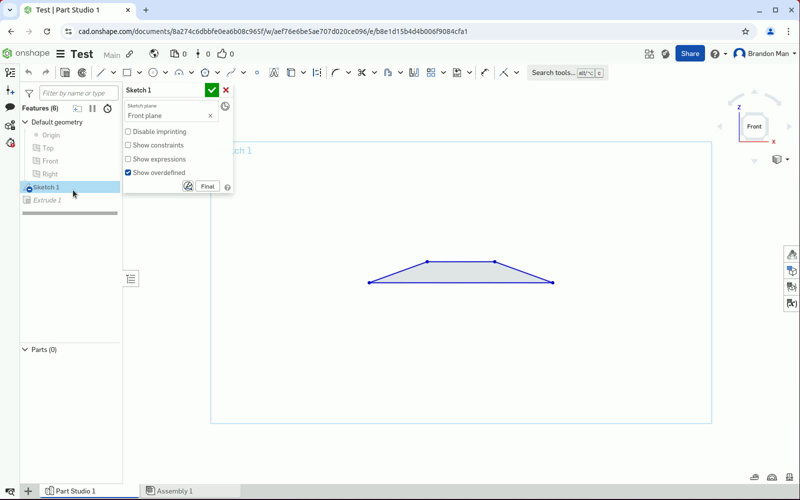
mouse_move(229, 92)
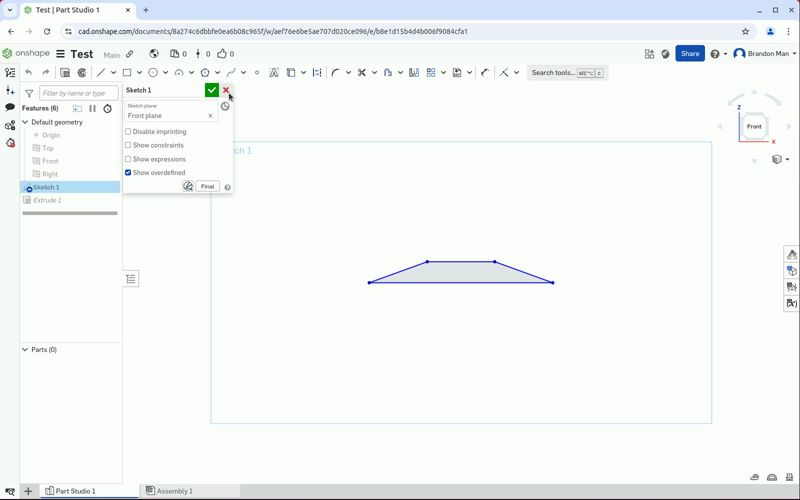
click(229, 92)
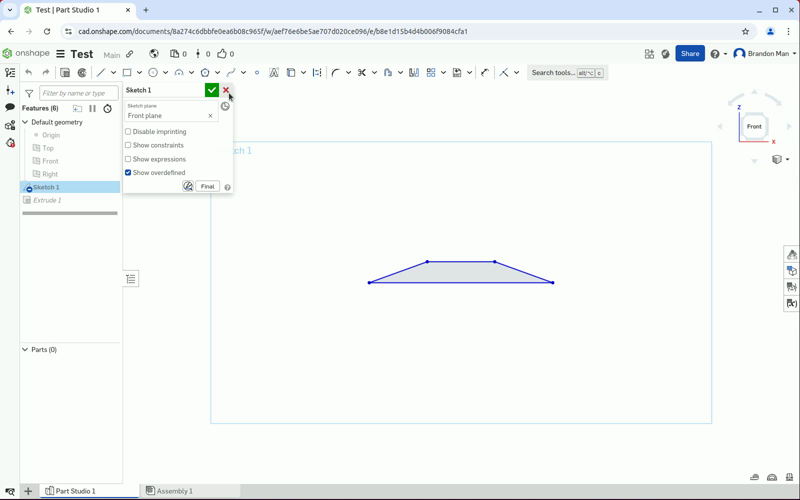
key(shift+s)
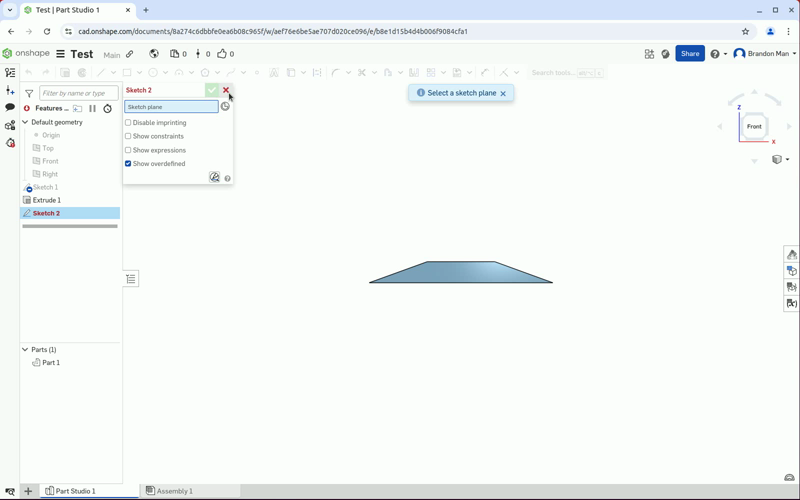
mouse_move(73, 163)
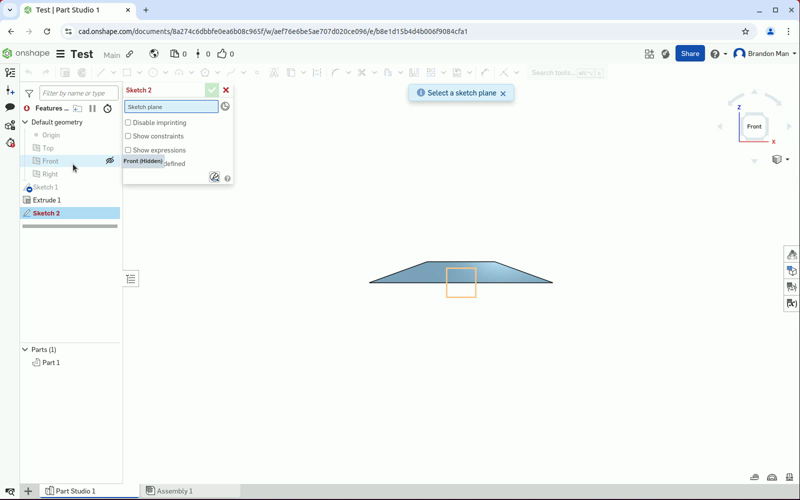
click(73, 163)
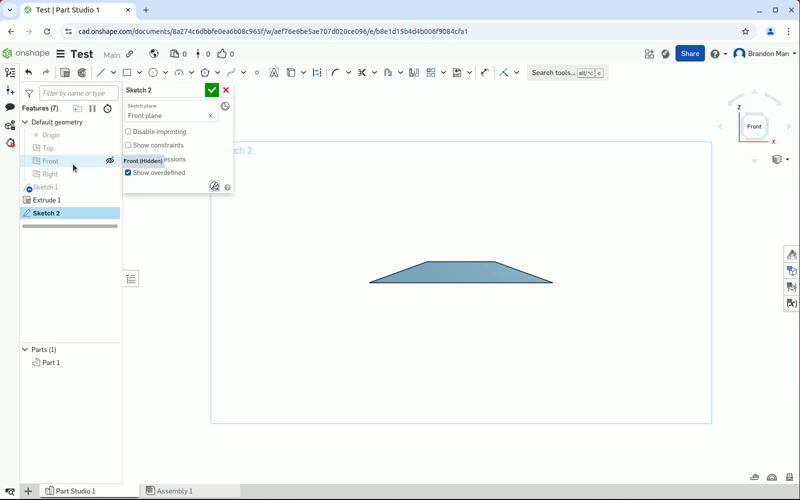
mouse_move(73, 352)
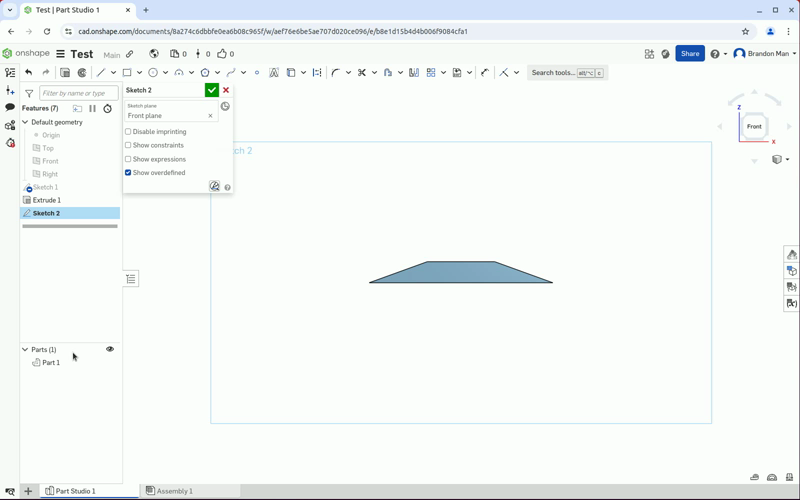
key(y)
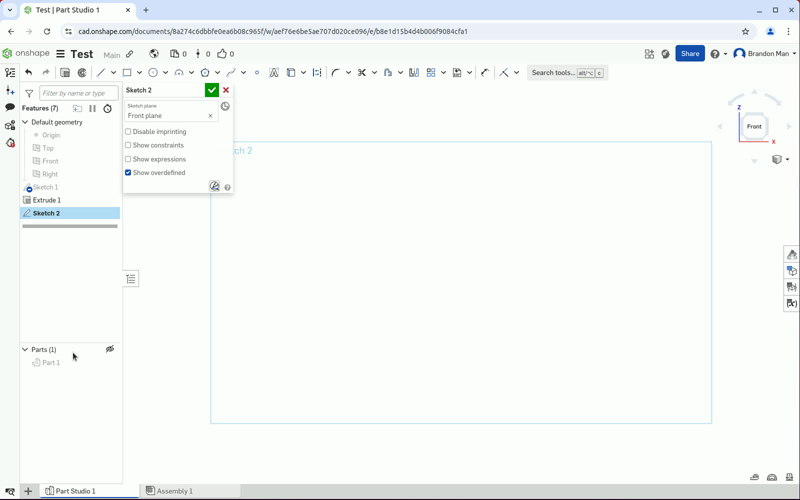
key(l)
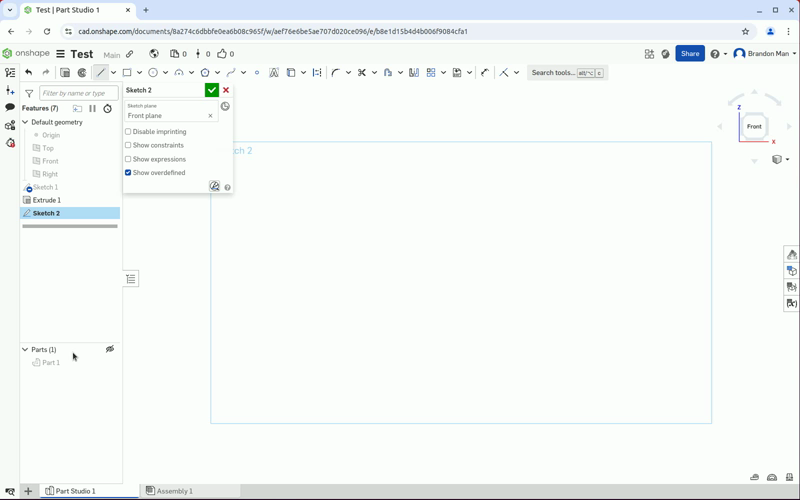
key_down(shift)
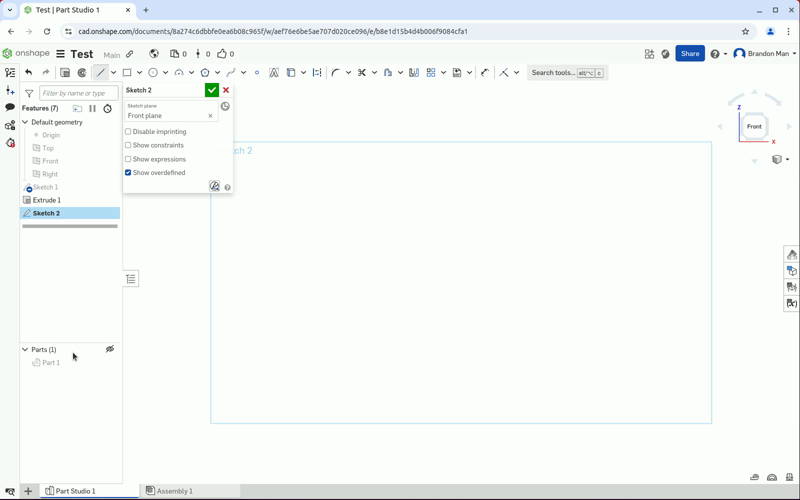
mouse_move(348, 282)
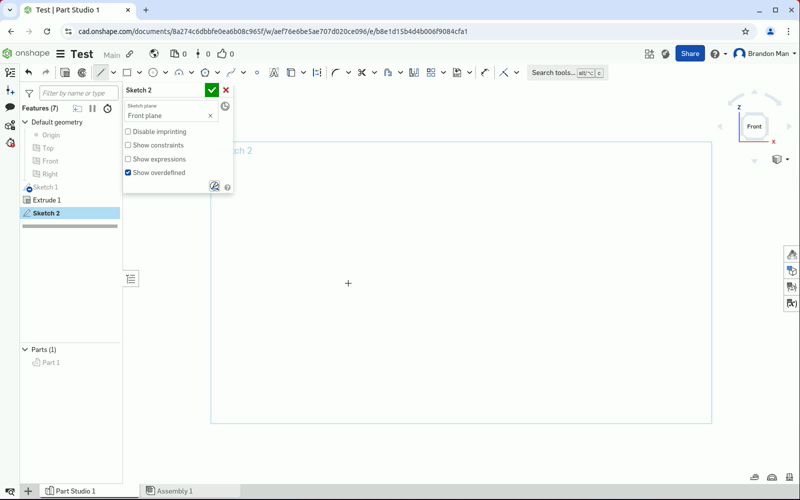
click(348, 282)
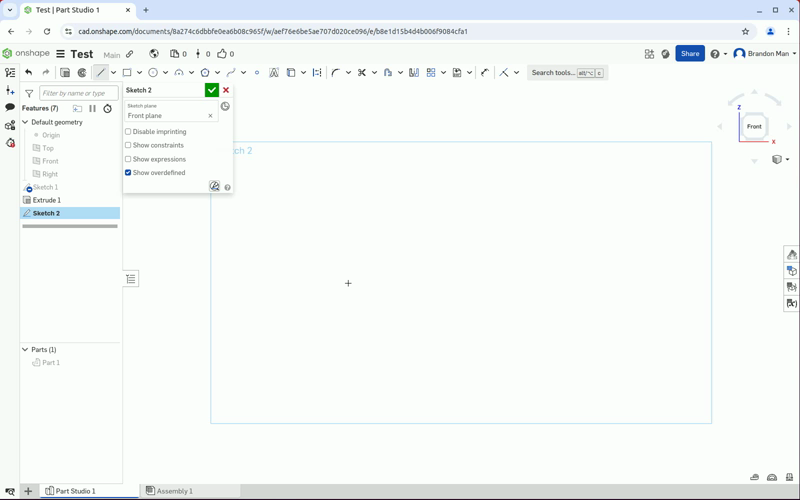
key_up(shift)
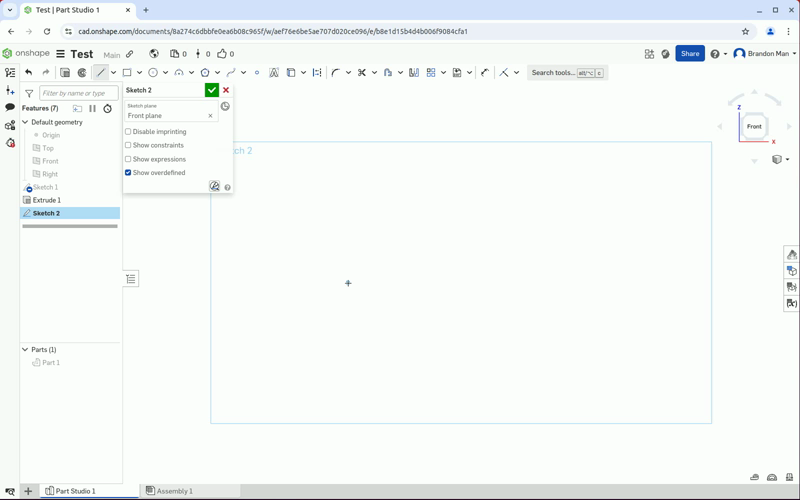
key_down(shift)
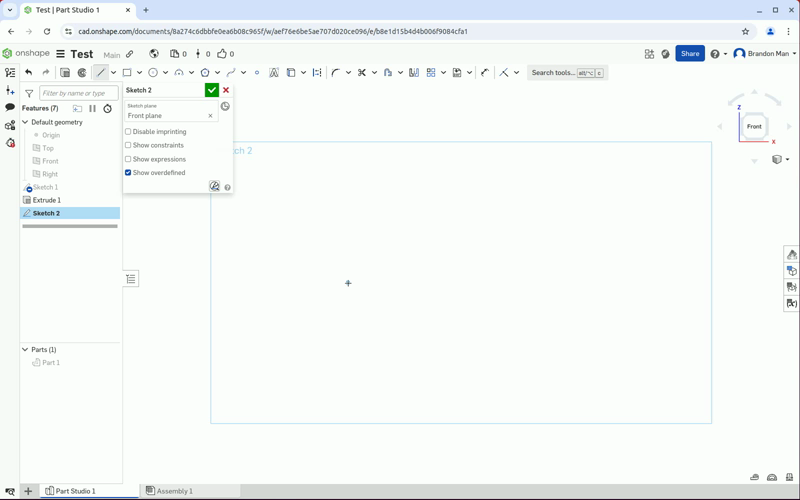
mouse_move(378, 282)
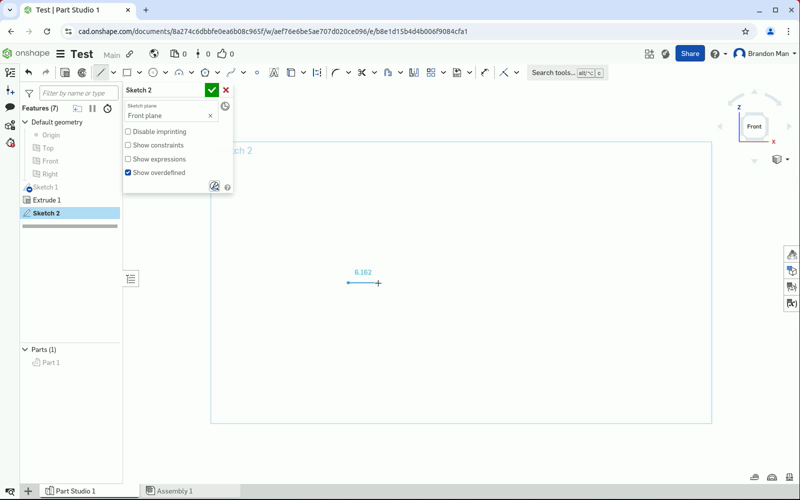
mouse_move(369, 282)
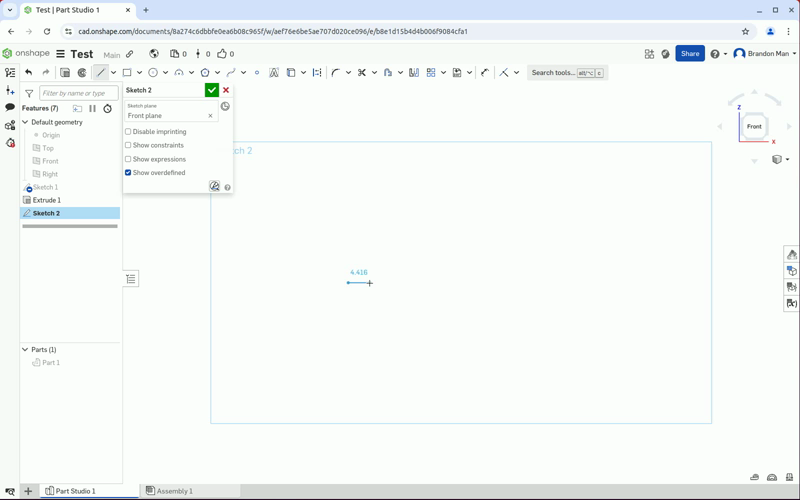
click(369, 282)
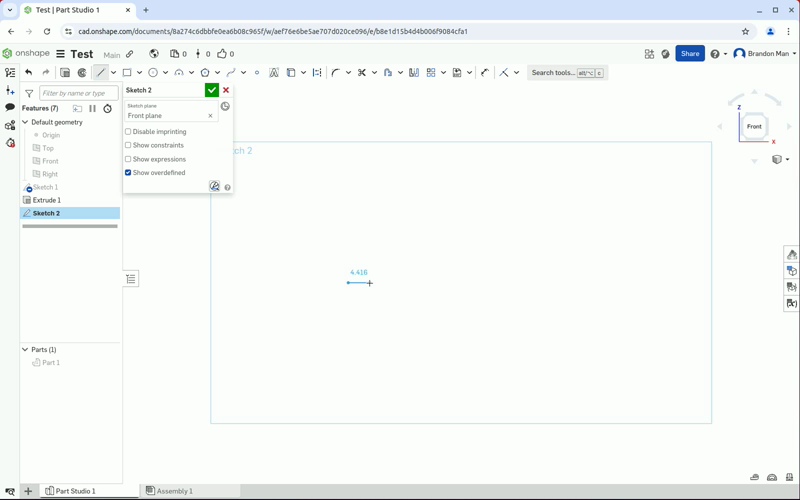
key_up(shift)
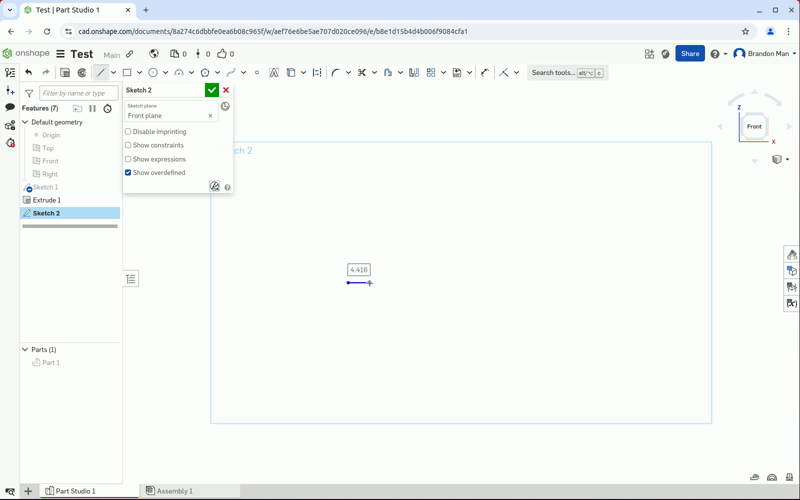
key_down(shift)
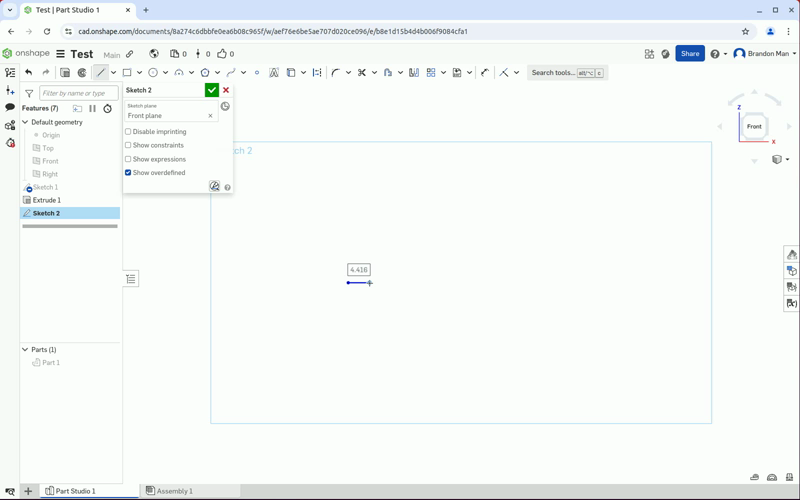
mouse_move(426, 261)
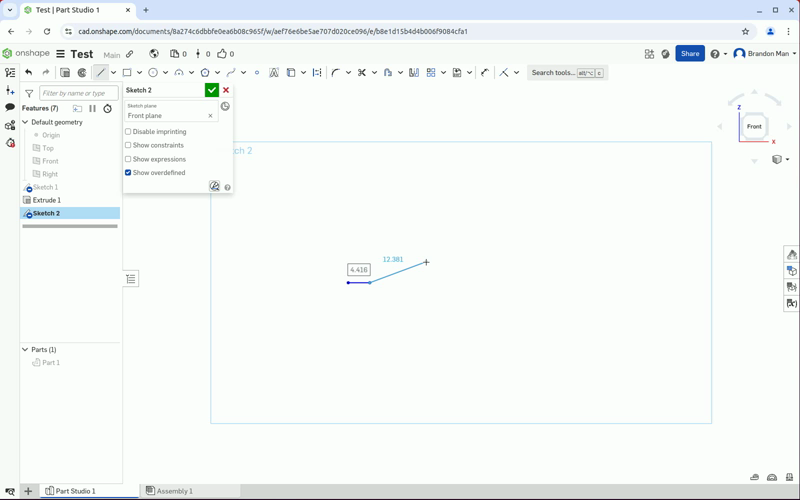
click(426, 261)
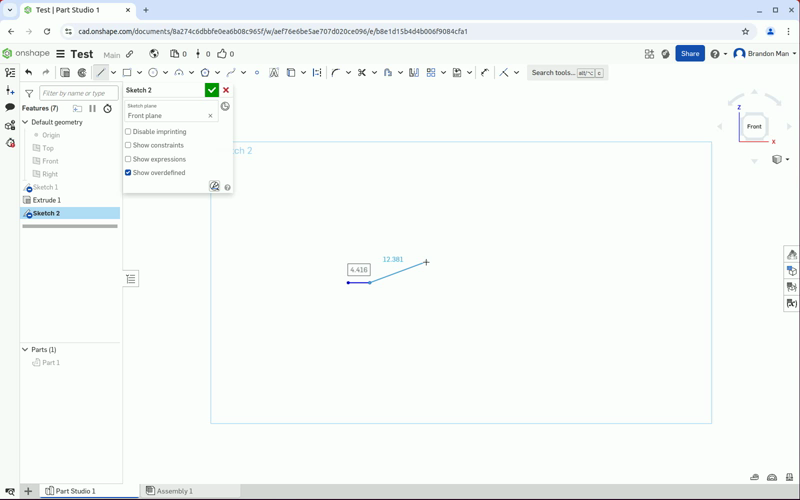
key_up(shift)
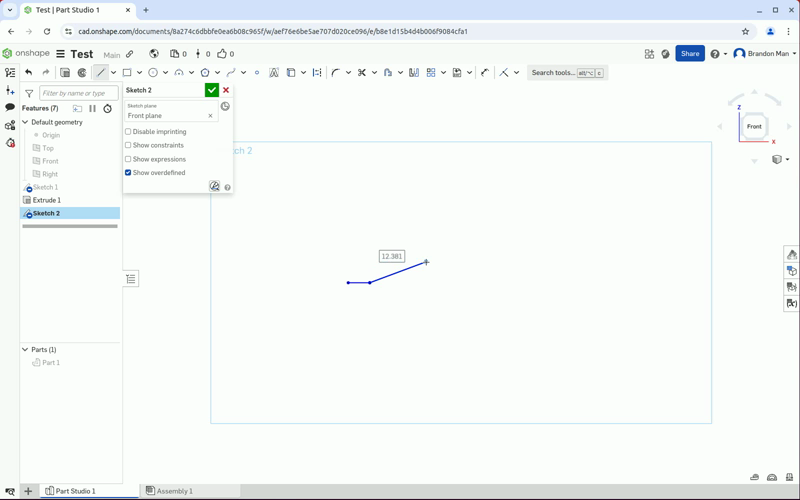
key_down(shift)
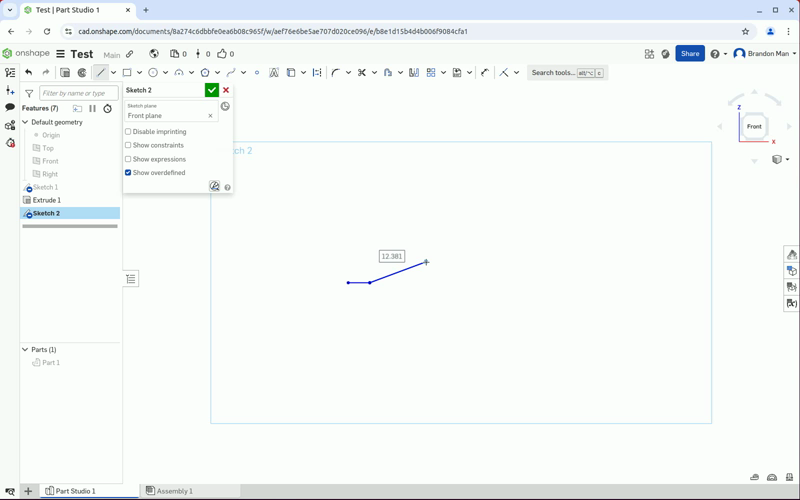
mouse_move(494, 261)
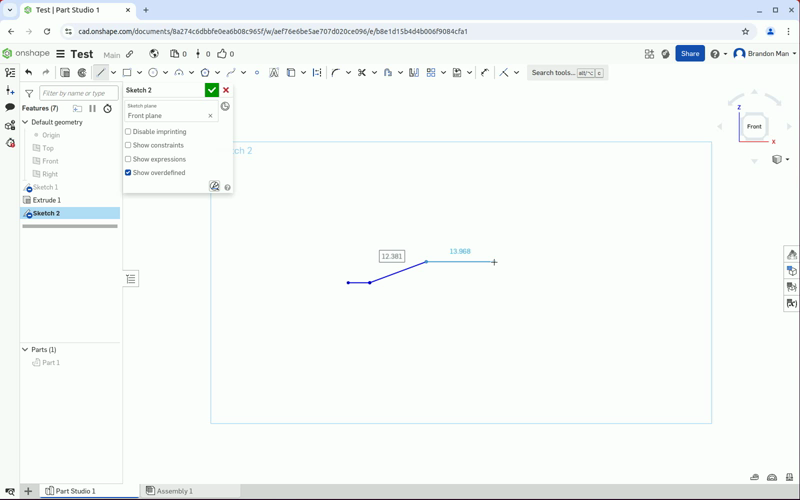
click(494, 261)
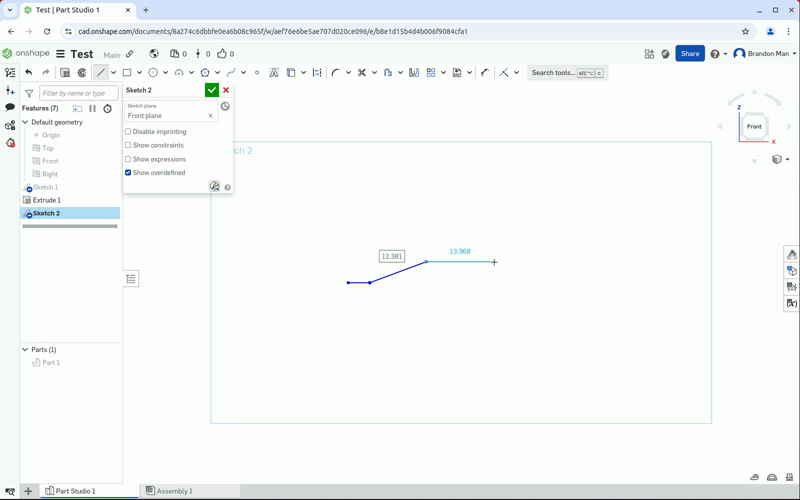
key_up(shift)
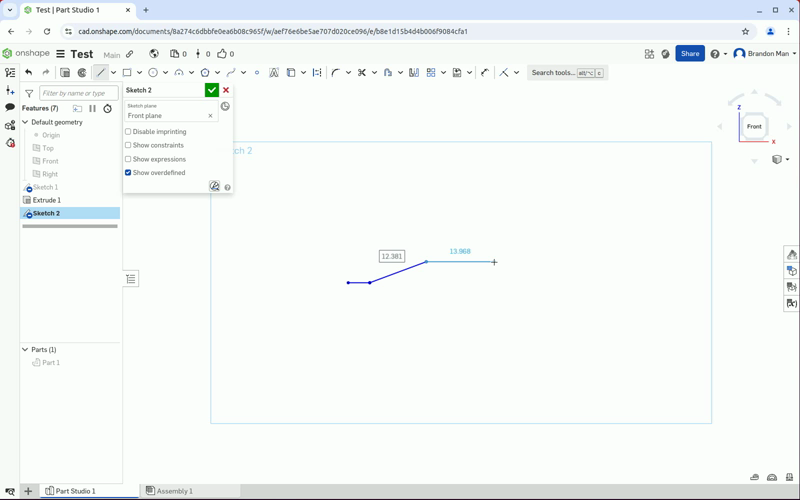
key_down(shift)
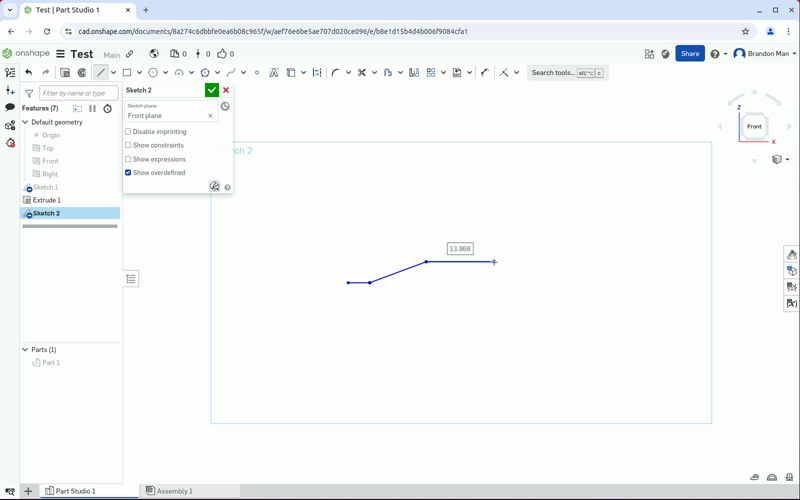
mouse_move(550, 282)
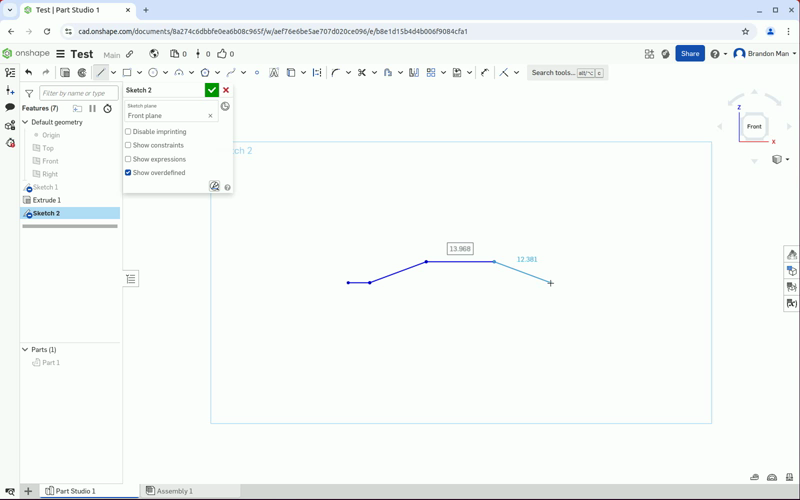
click(550, 282)
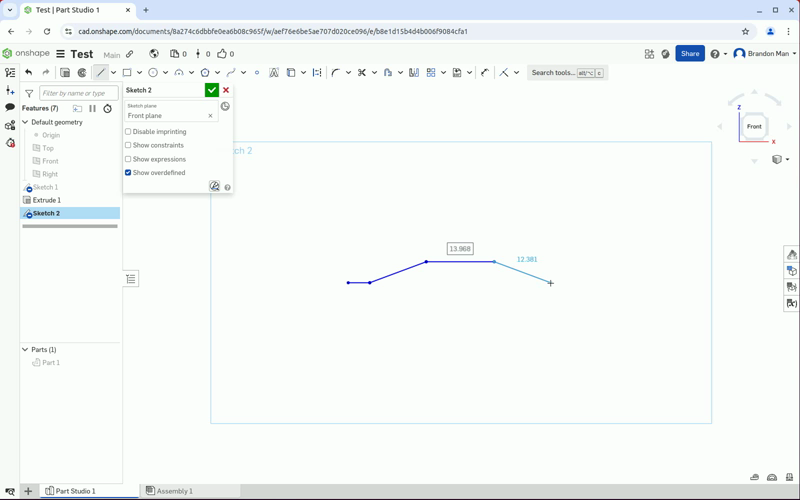
key_up(shift)
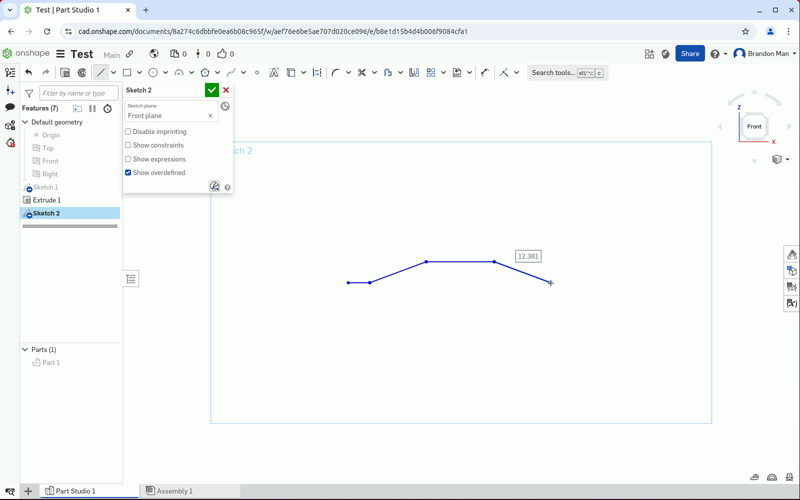
key_down(shift)
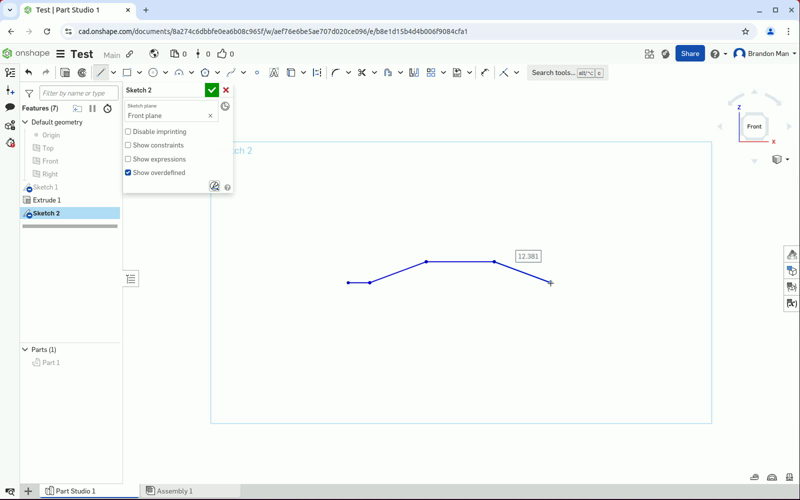
mouse_move(580, 282)
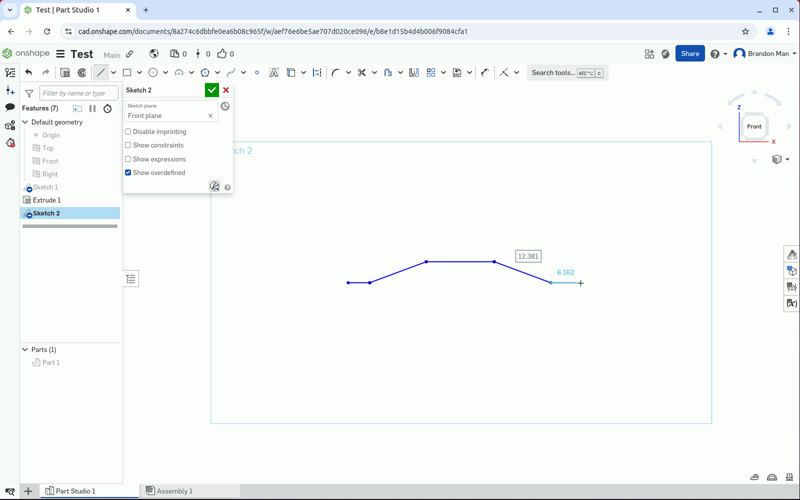
mouse_move(572, 282)
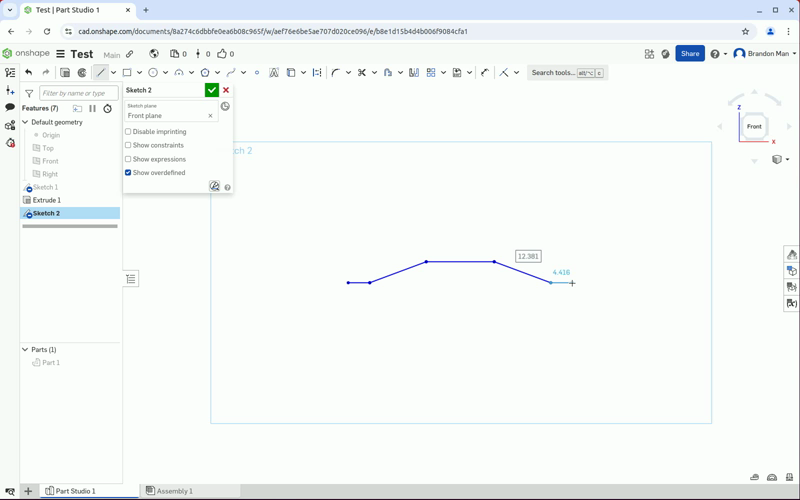
click(572, 282)
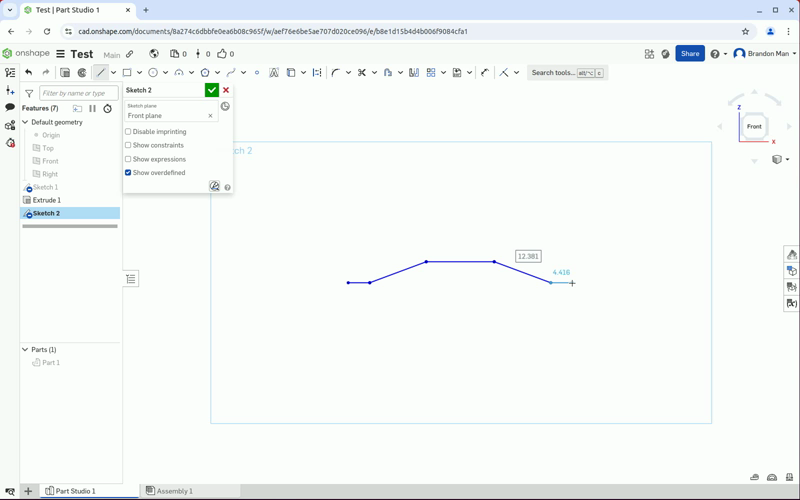
key_up(shift)
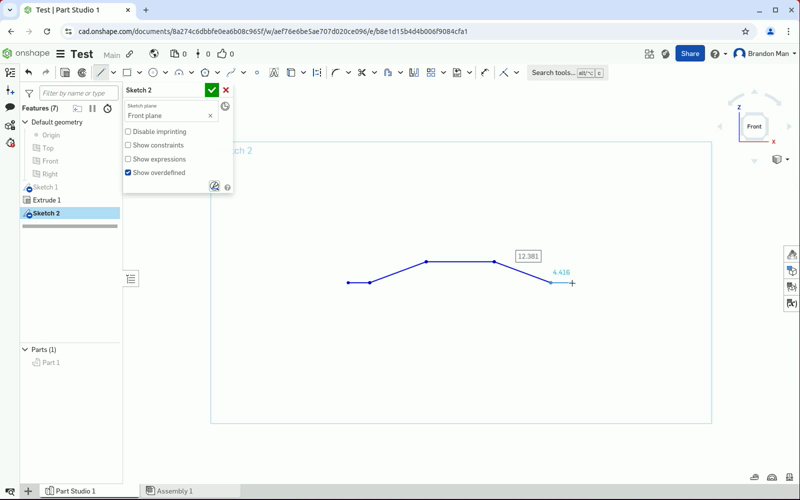
key_down(shift)
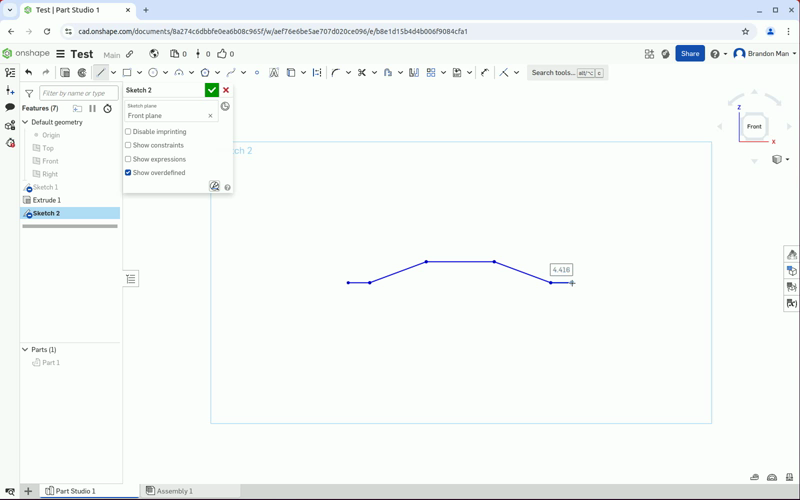
mouse_move(589, 282)
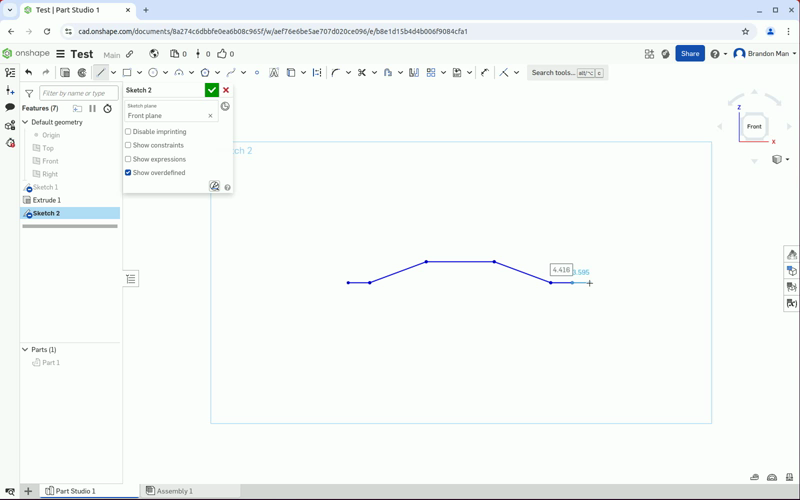
mouse_move(534, 268)
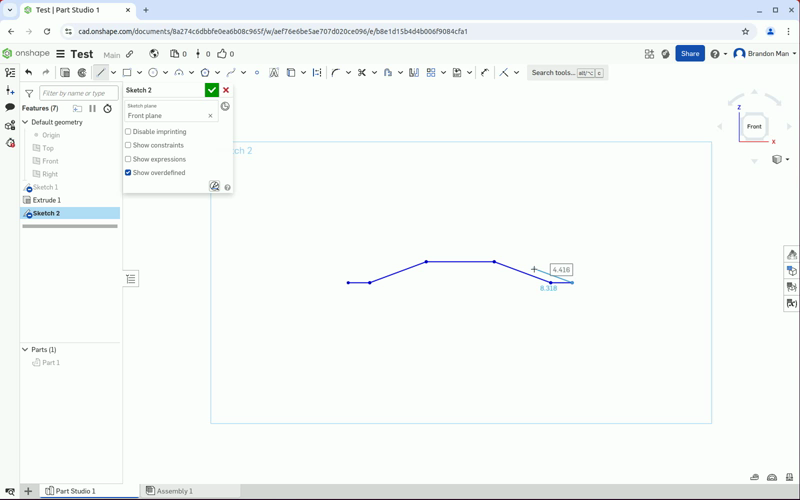
click(534, 268)
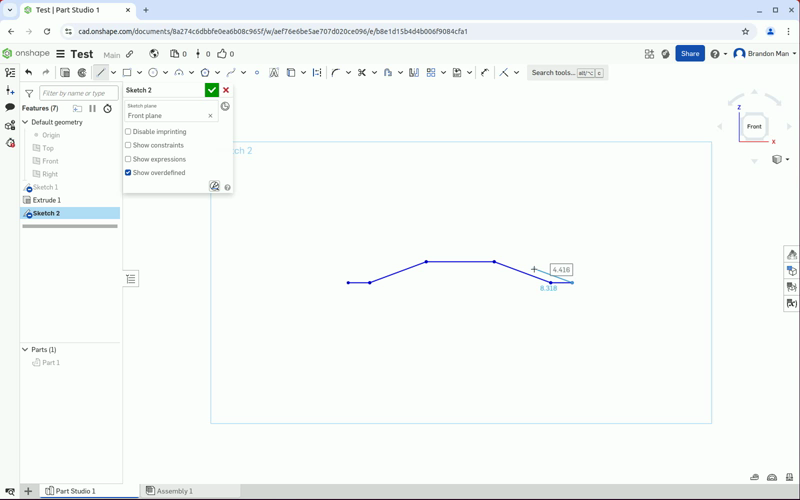
key_up(shift)
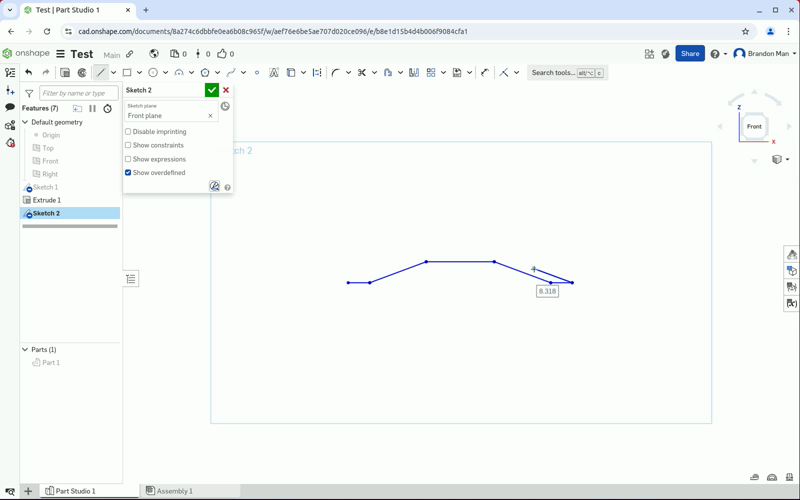
key_down(shift)
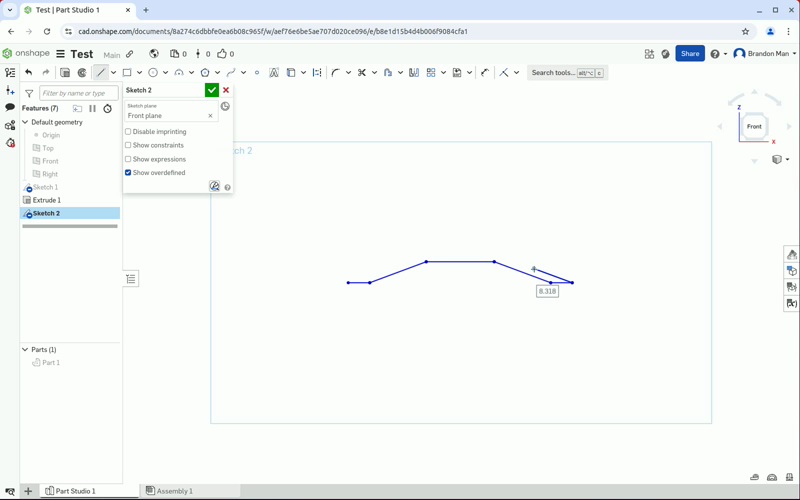
mouse_move(564, 268)
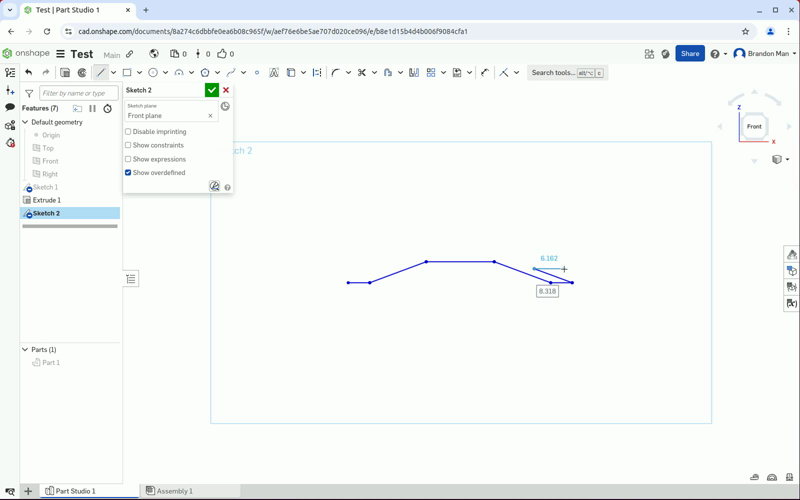
mouse_move(494, 254)
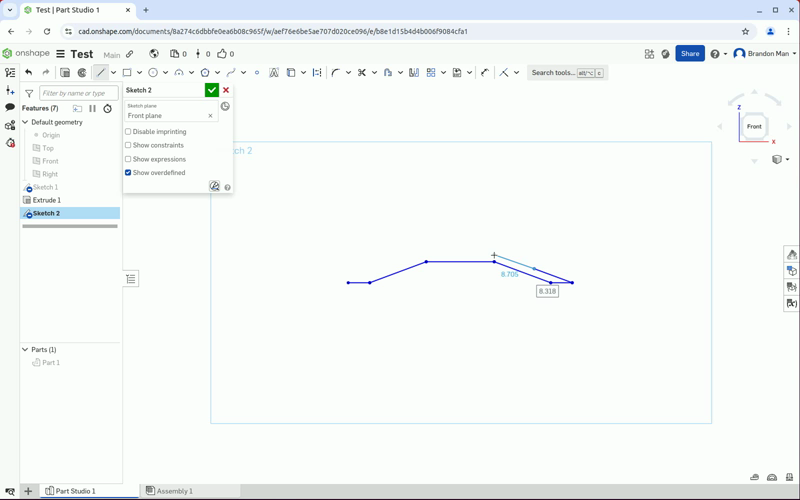
click(494, 254)
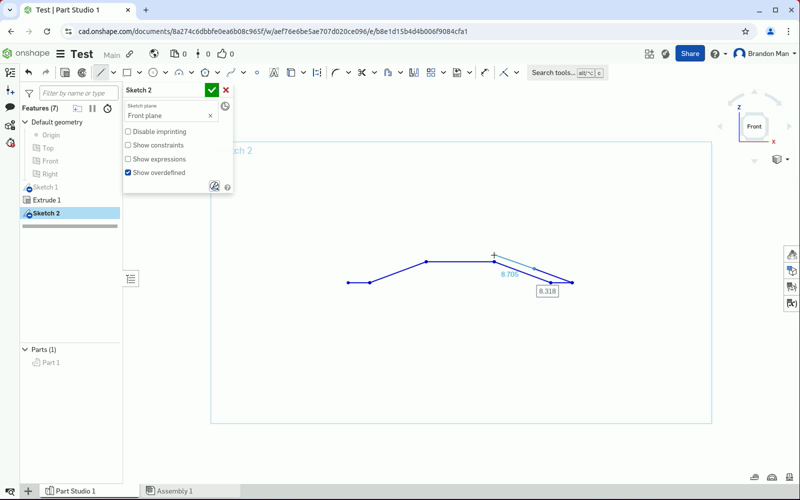
key_up(shift)
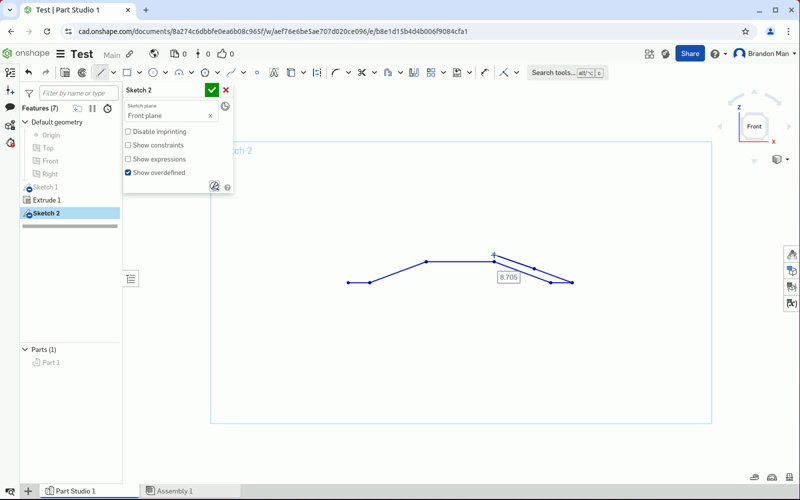
key_down(shift)
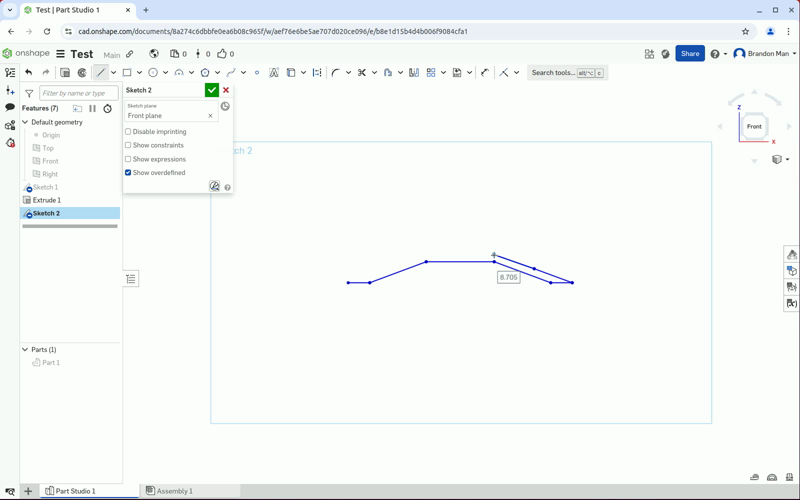
mouse_move(426, 254)
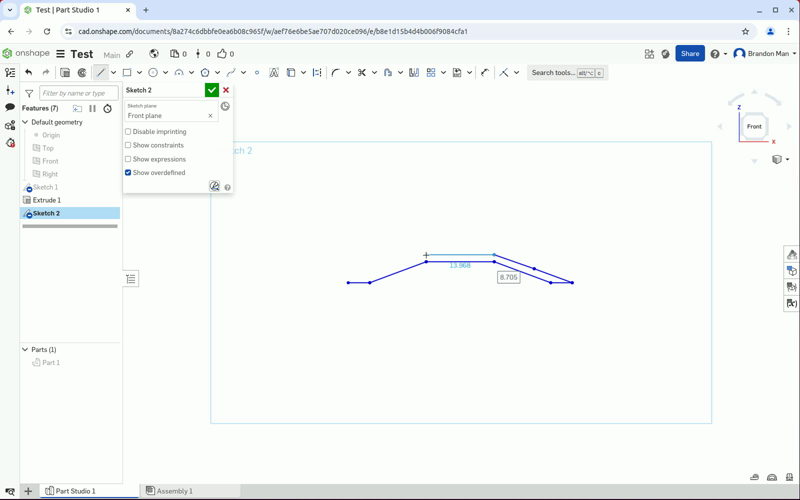
click(426, 254)
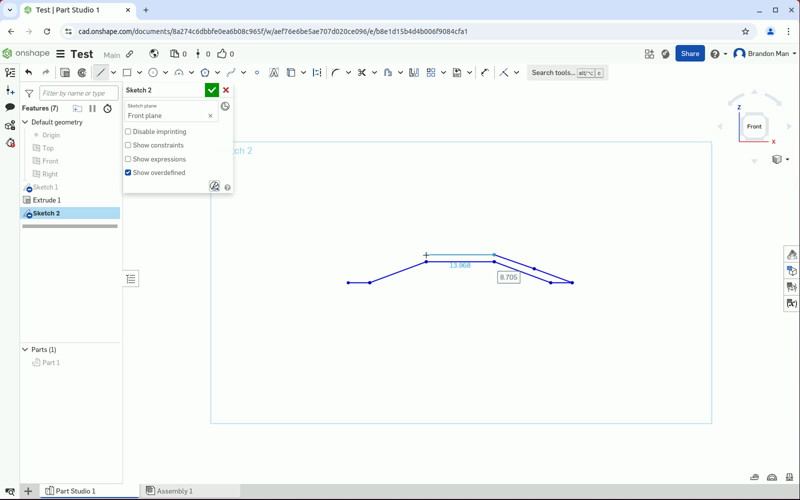
key_up(shift)
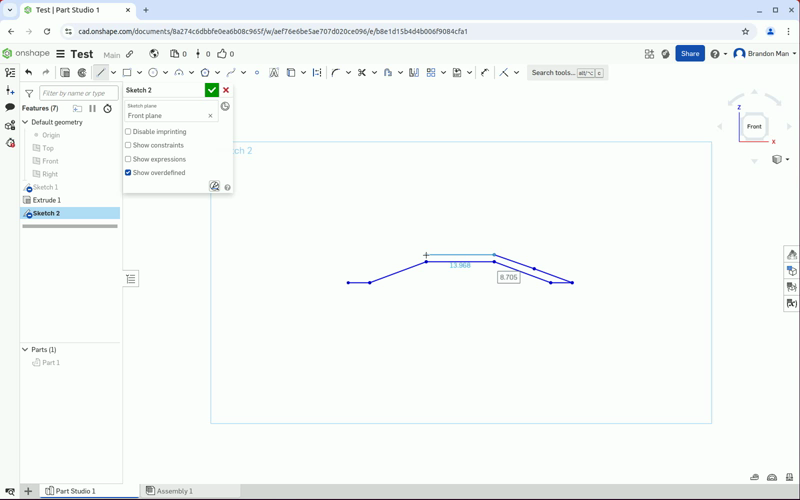
key_down(shift)
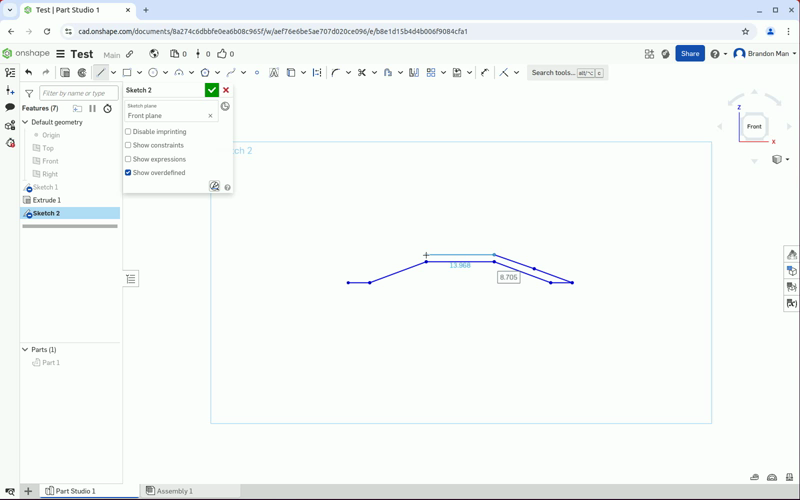
mouse_move(348, 282)
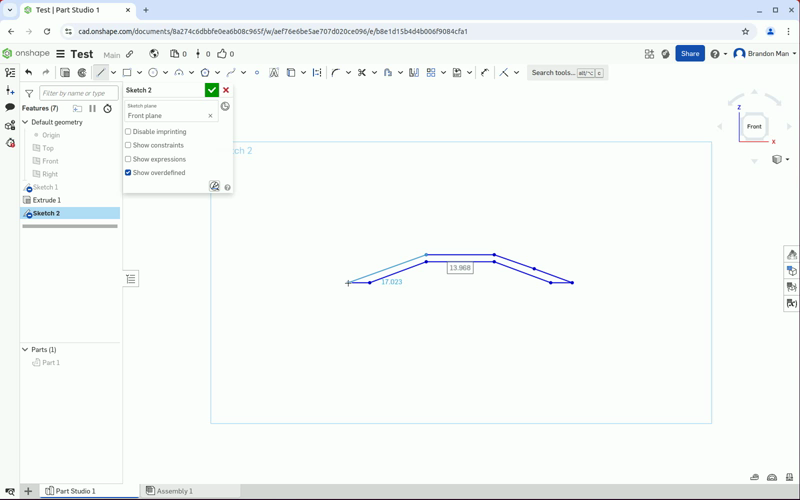
key_up(shift)
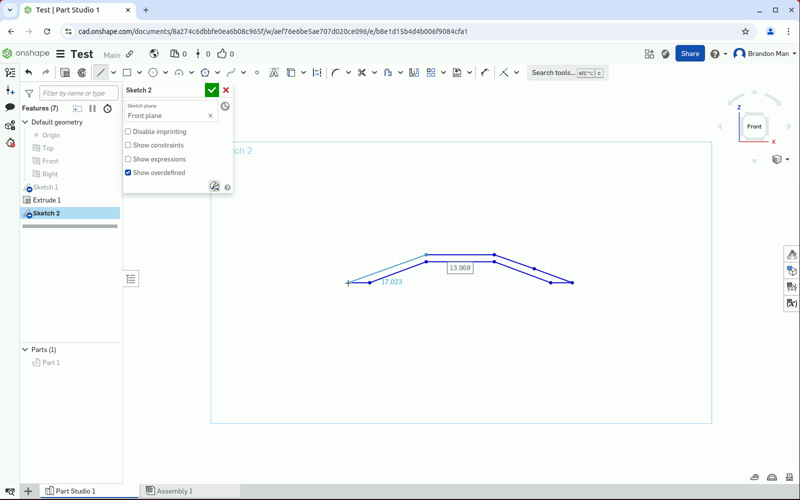
click(348, 282)
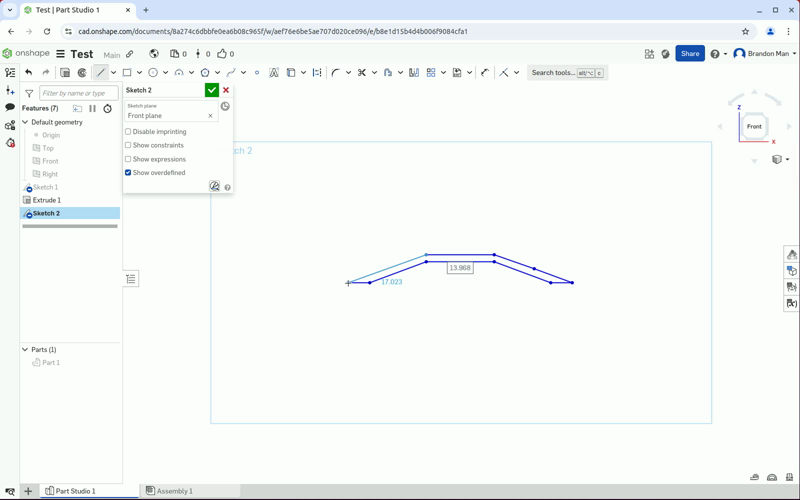
key(esc)
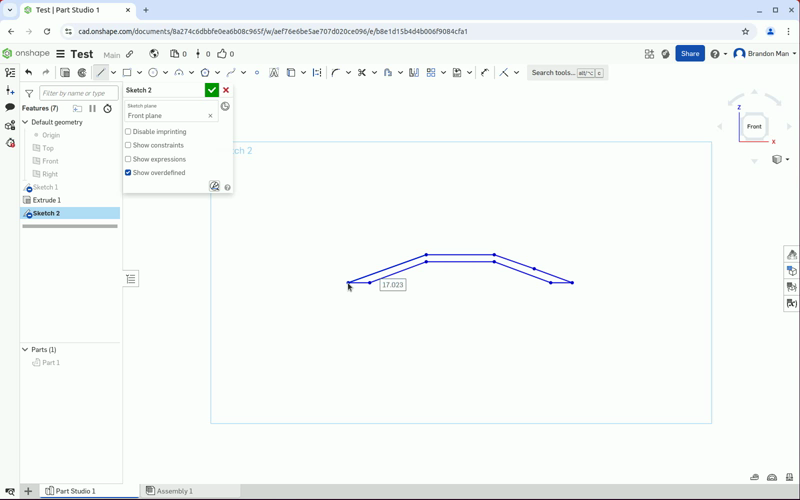
mouse_move(492, 257)
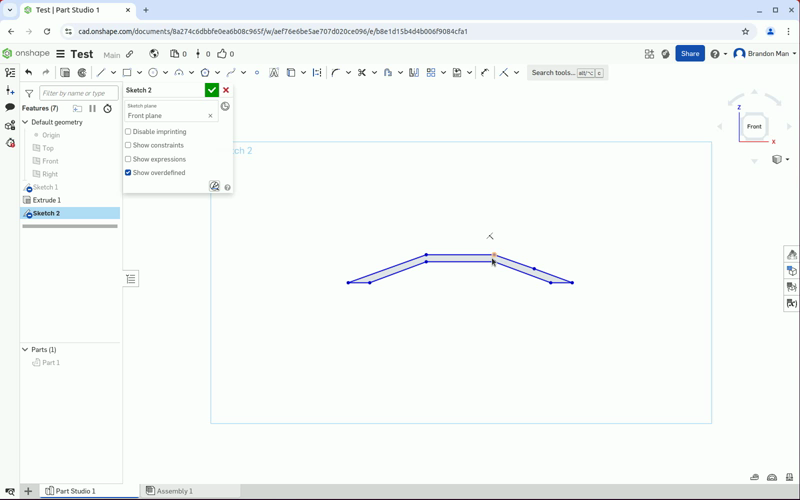
scroll(6)
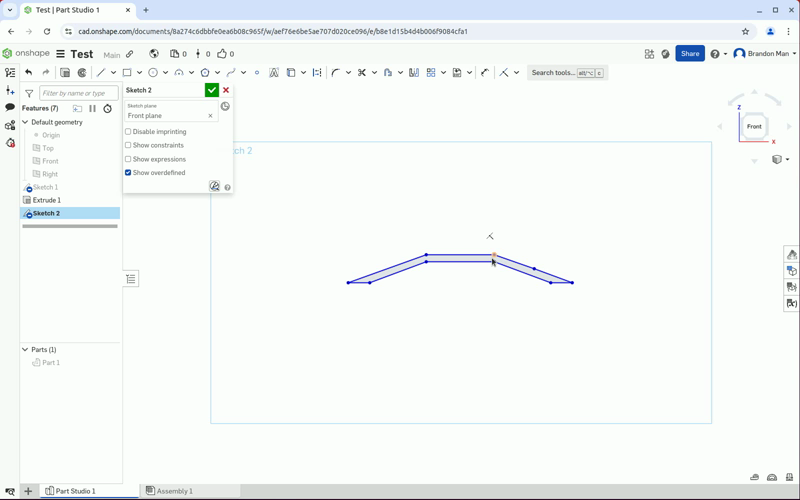
scroll(6)
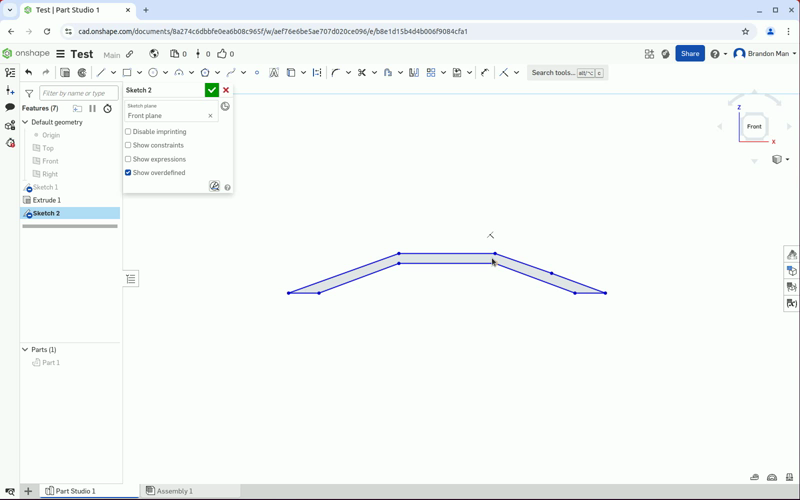
scroll(6)
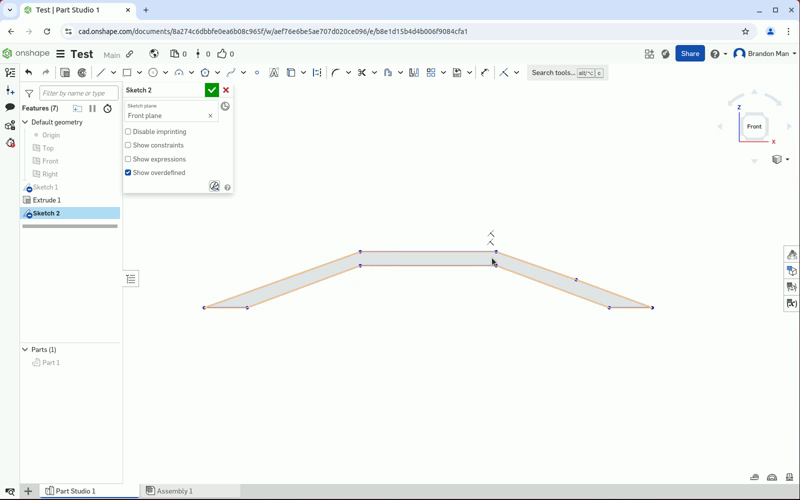
scroll(6)
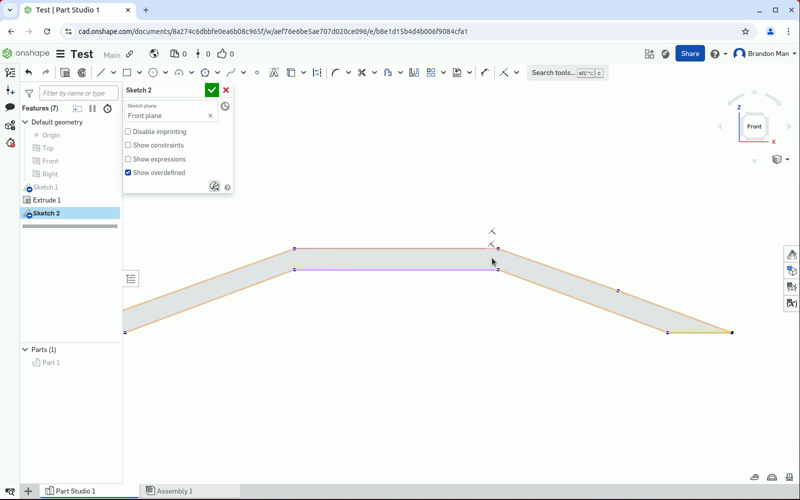
scroll(6)
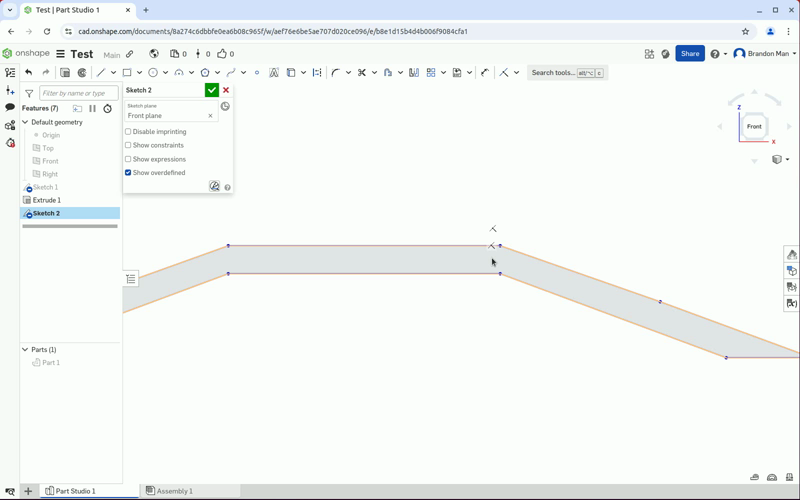
scroll(6)
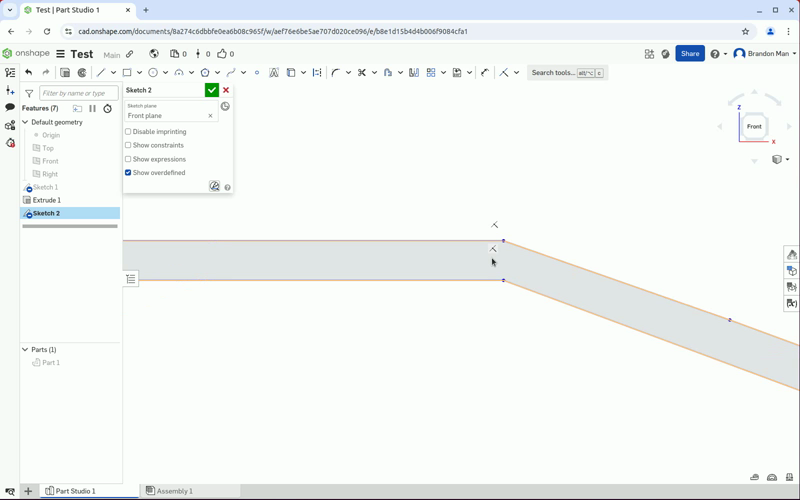
scroll(6)
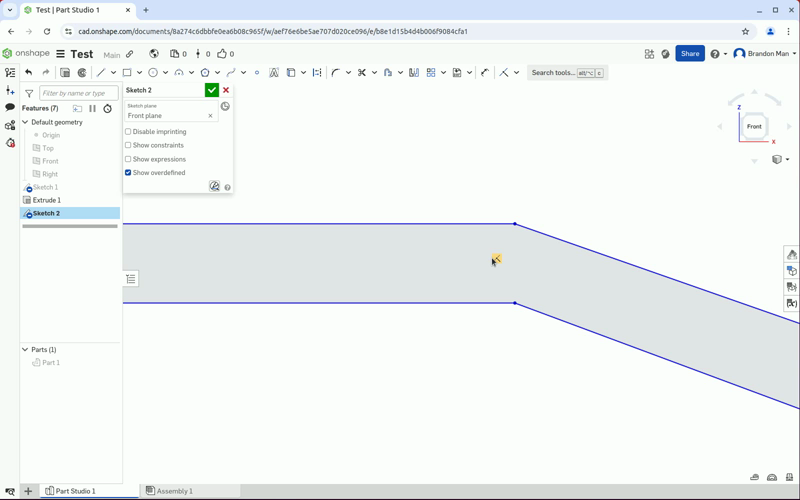
click(492, 257)
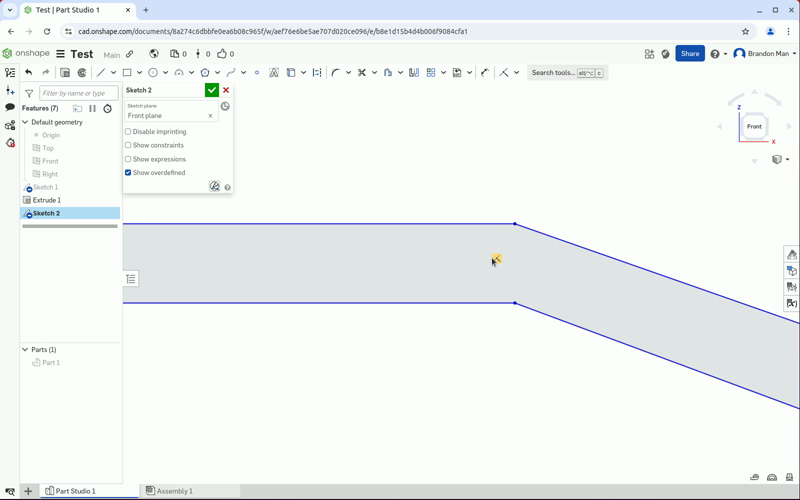
scroll(-6)
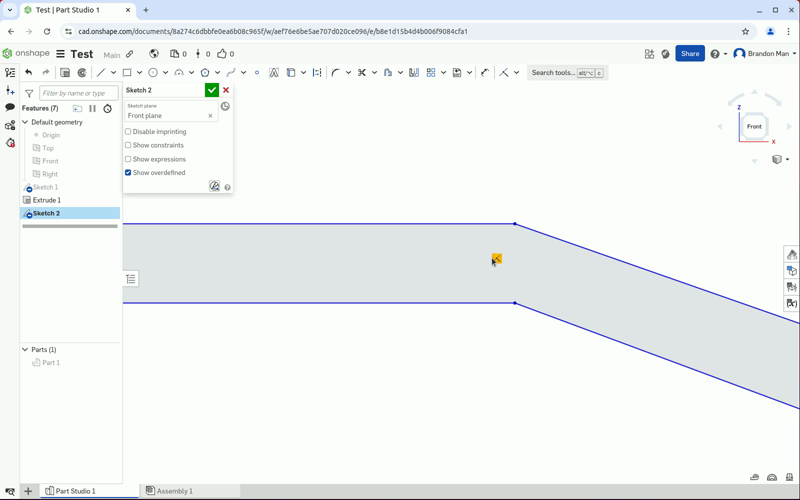
scroll(-6)
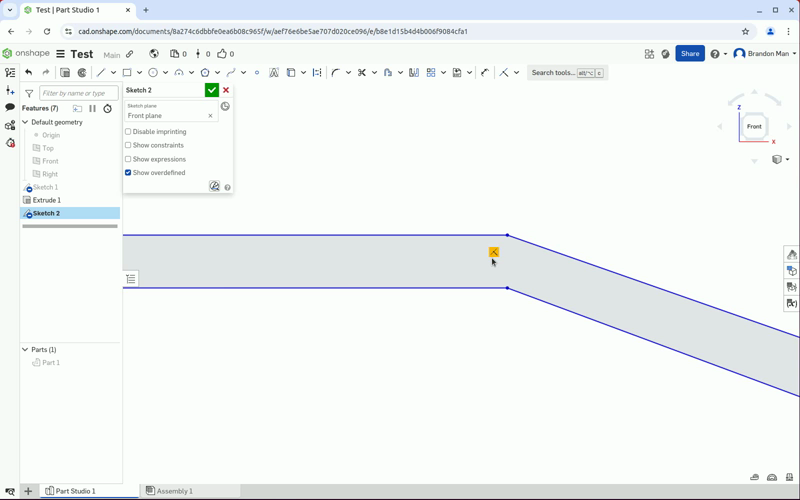
scroll(-6)
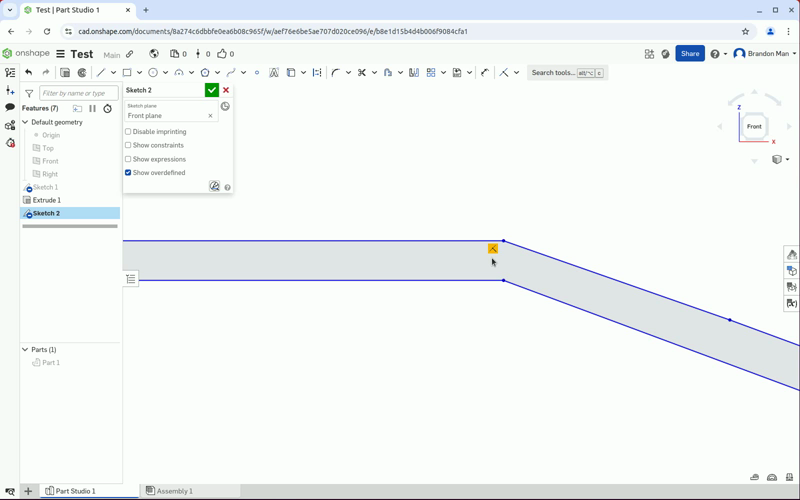
scroll(-6)
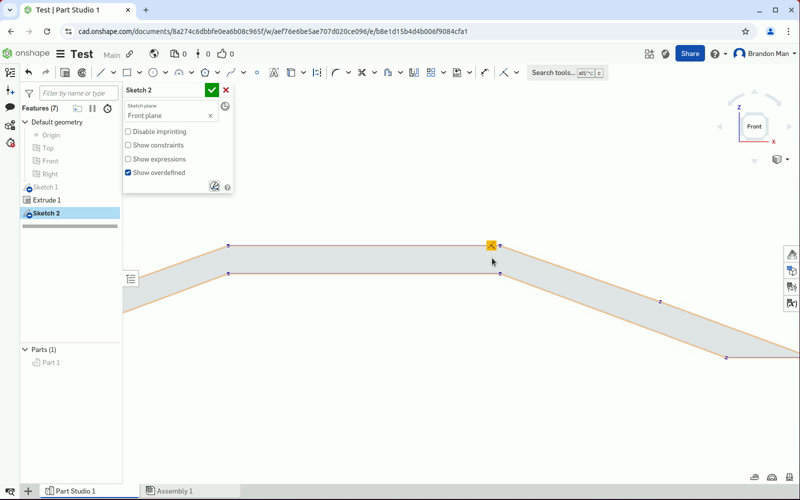
scroll(-6)
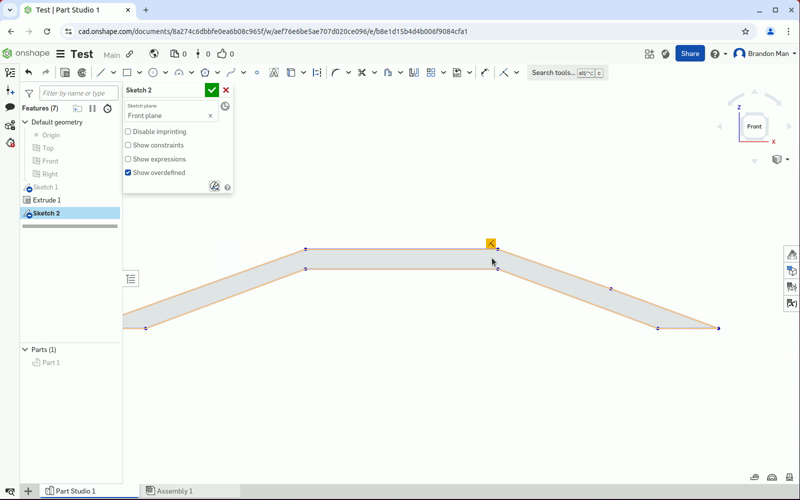
scroll(-6)
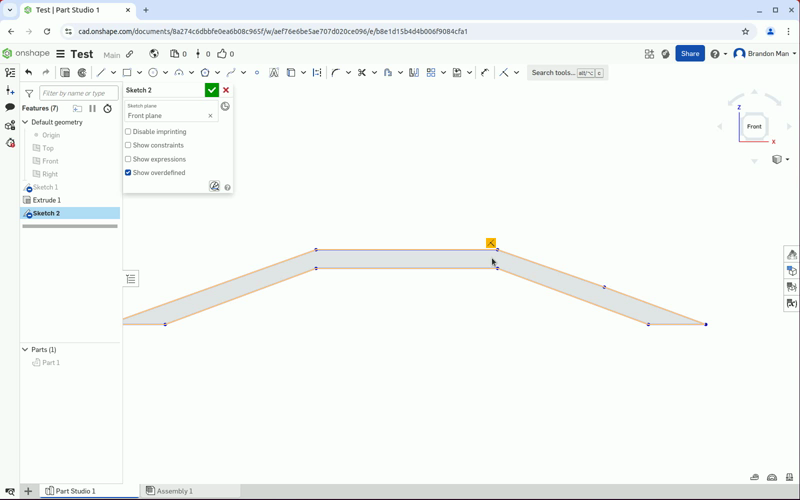
scroll(-6)
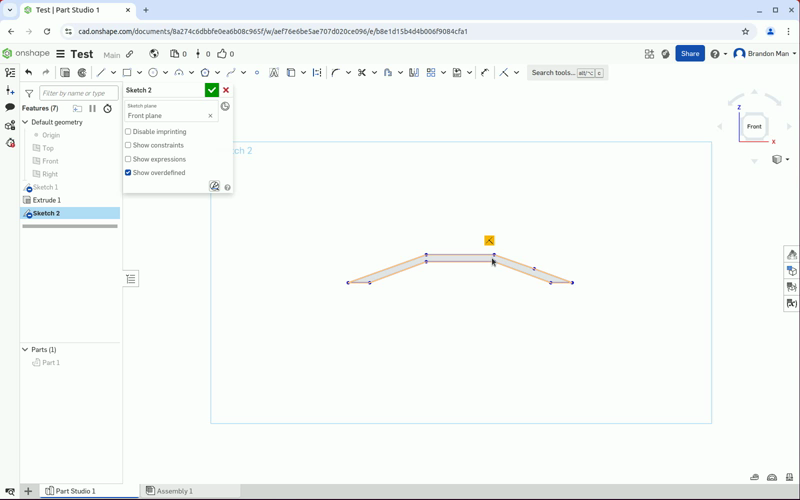
mouse_move(73, 352)
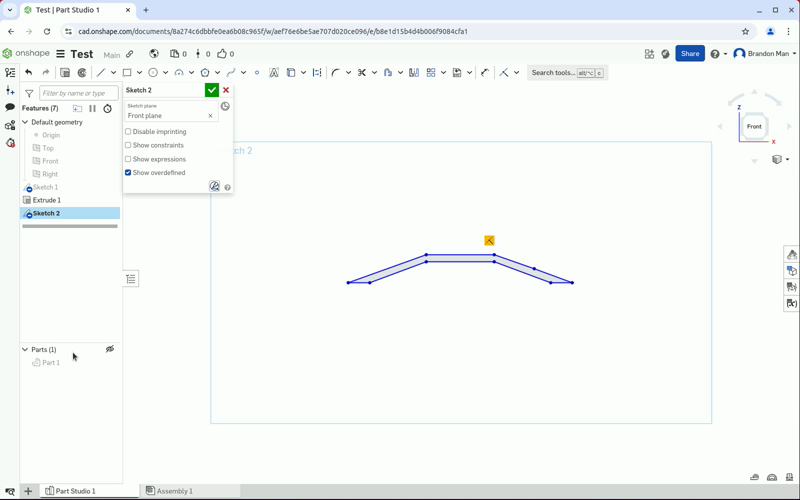
key(shift+y)
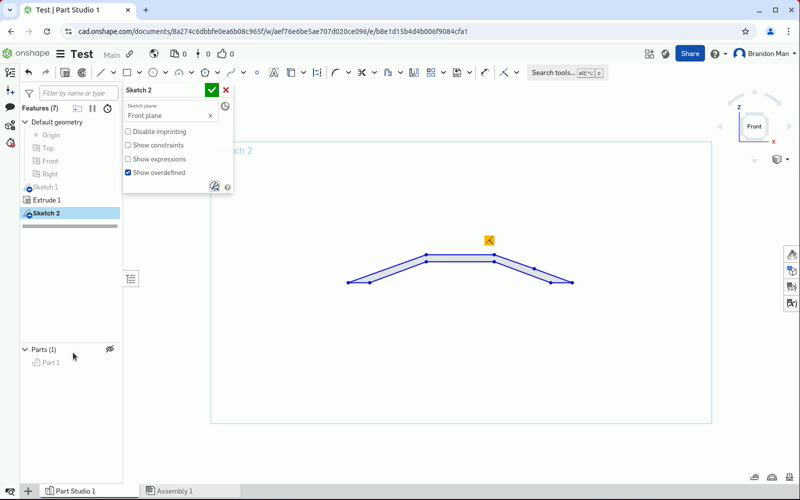
key(shift+e)
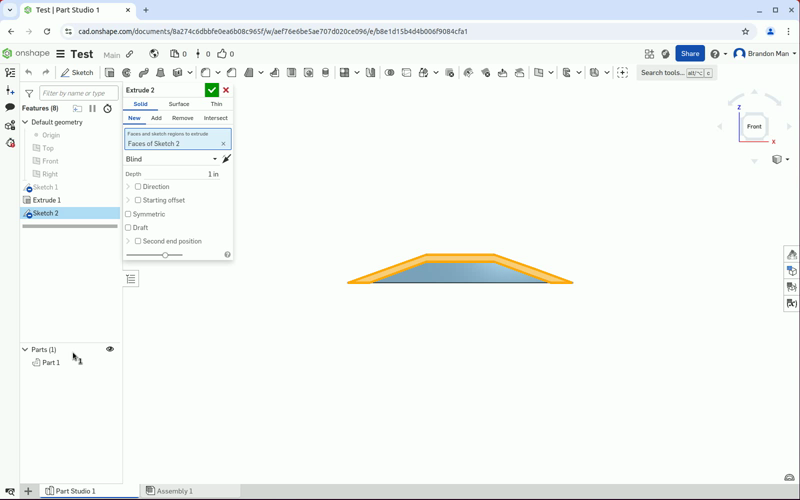
mouse_move(143, 106)
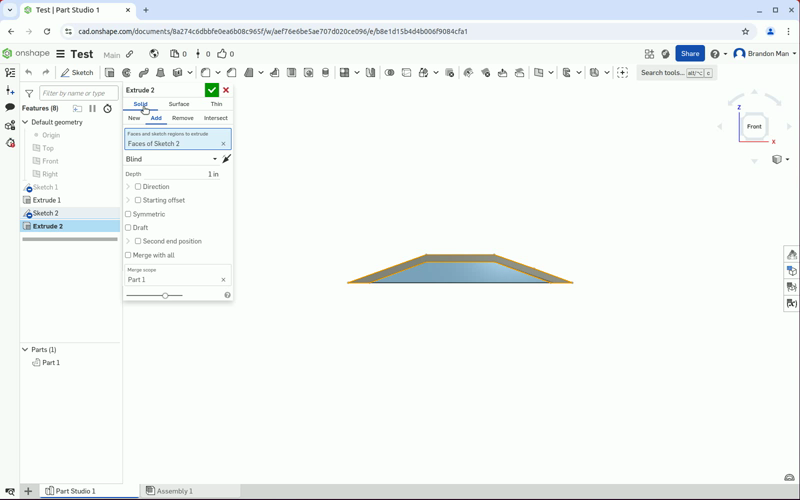
click(143, 106)
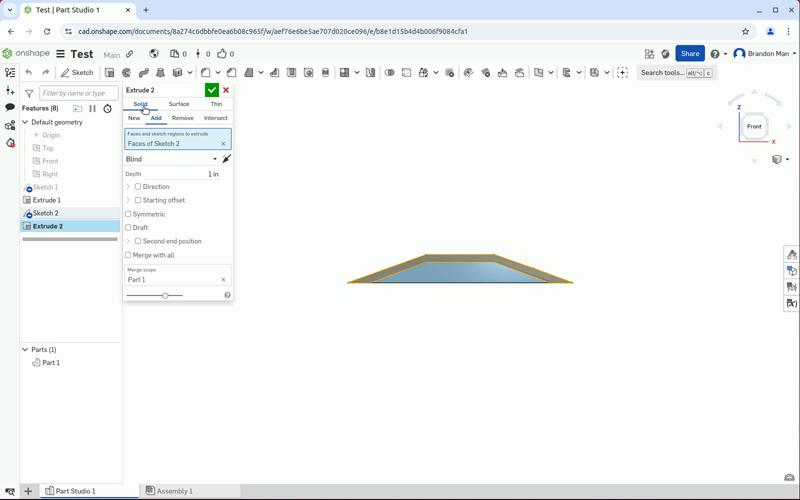
mouse_move(137, 120)
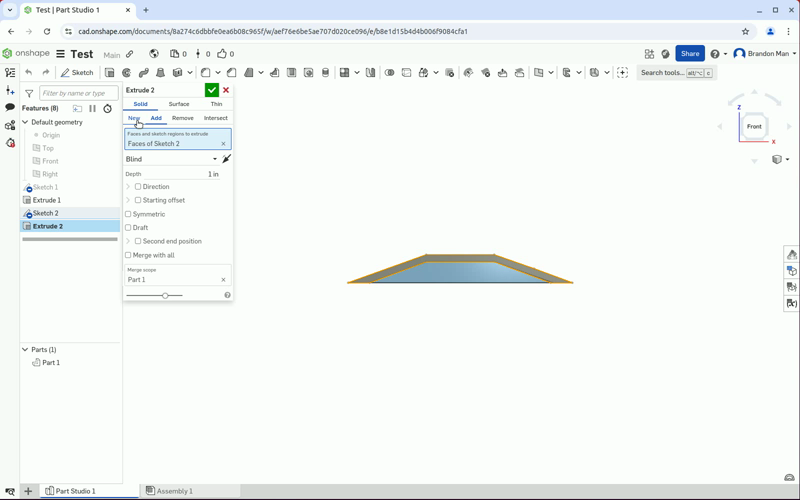
click(137, 120)
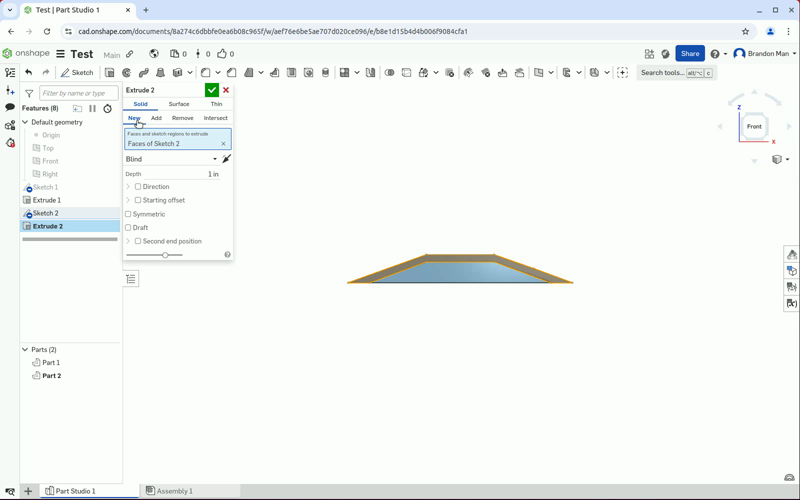
key(tab, 4)
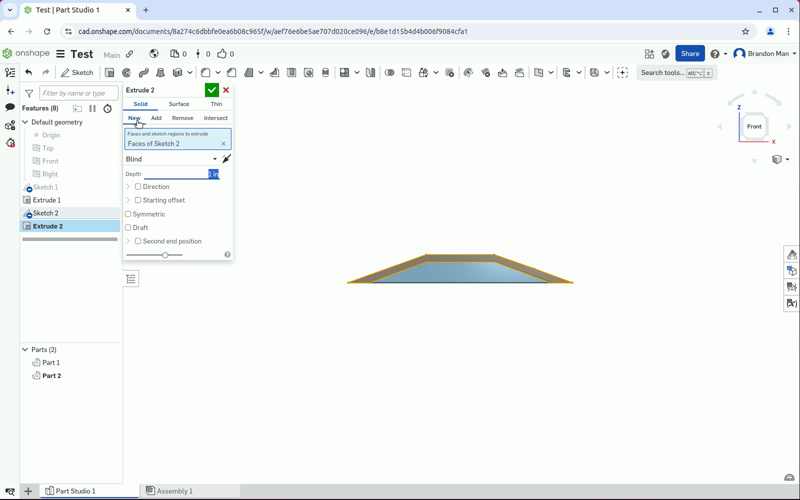
text(23.108)
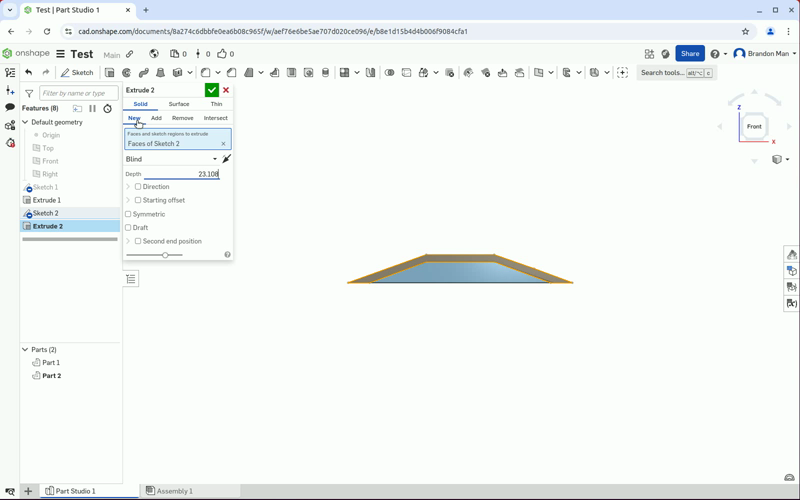
key(enter)
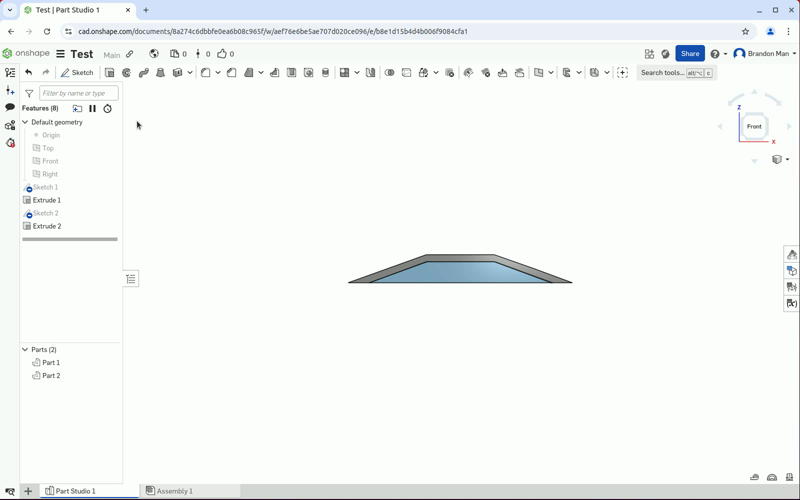
key(shift+h)
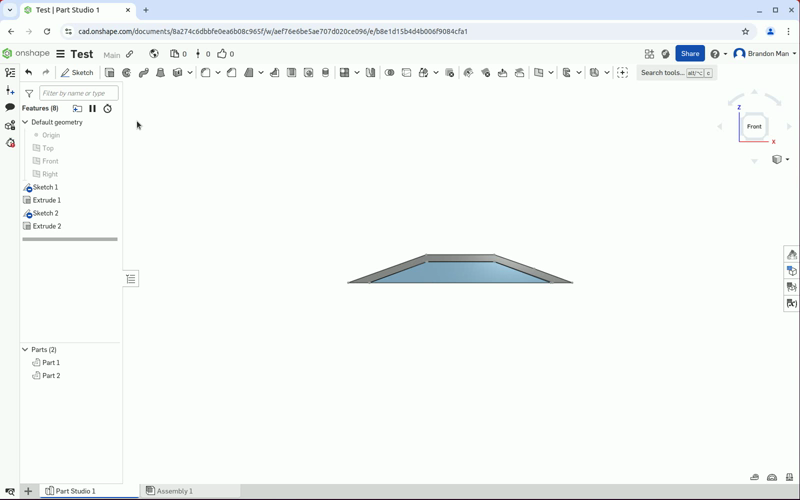
key(shift+h)
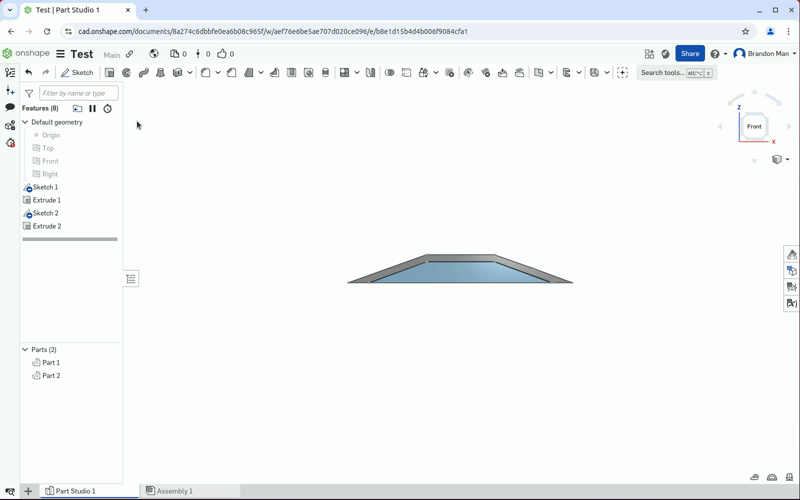
key(shift+7)
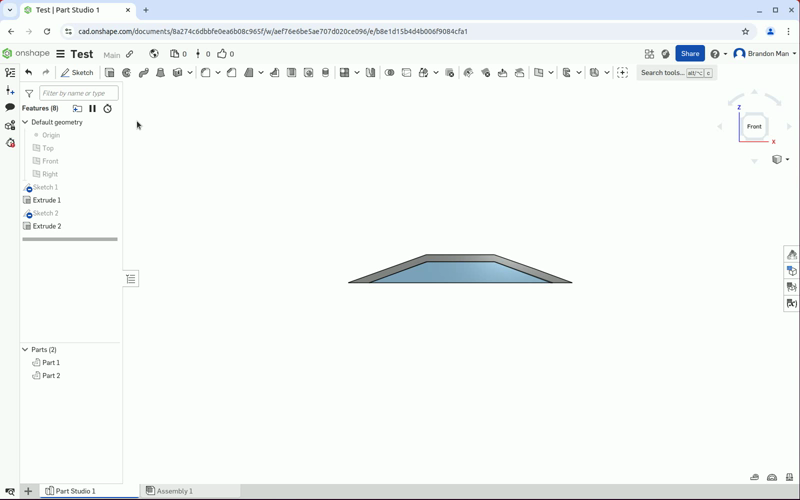
key(left, 2)
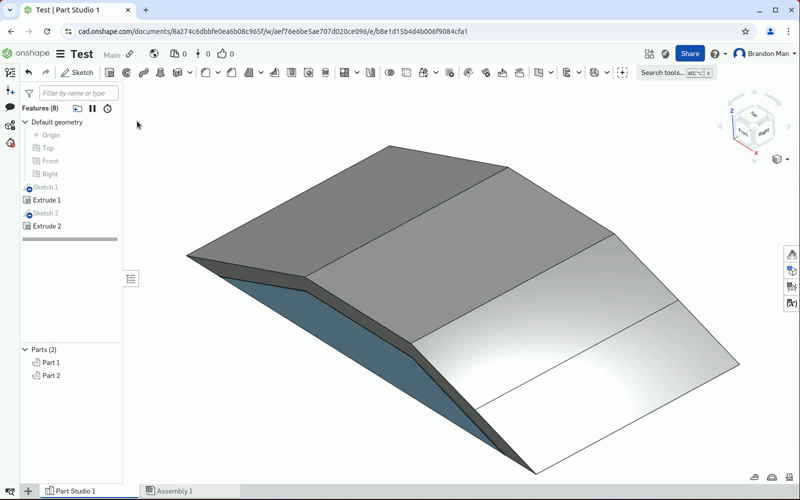
key(down, 2)
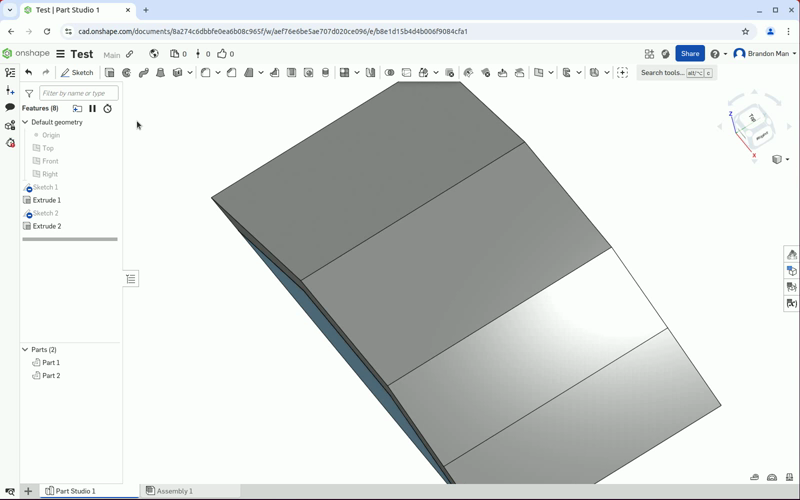
key(up, 2)
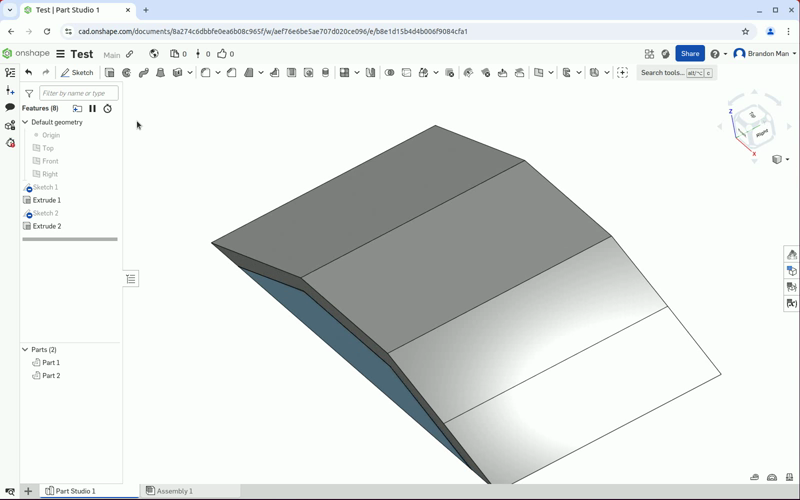
key(right, 2)
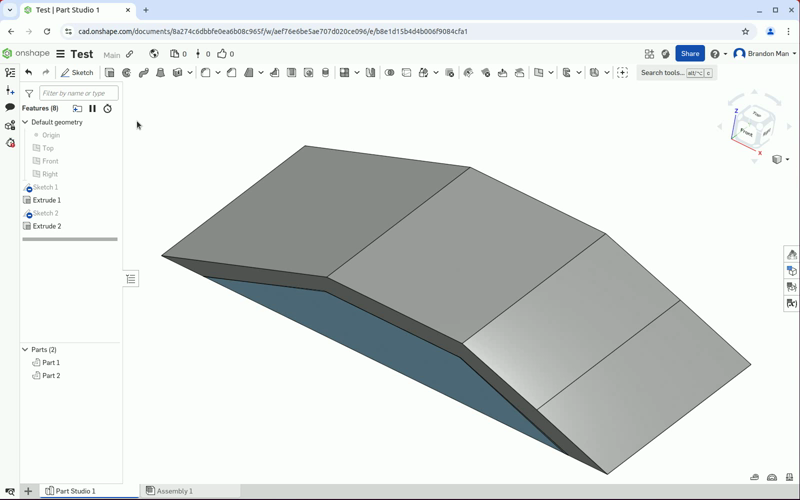
mouse_move(73, 189)
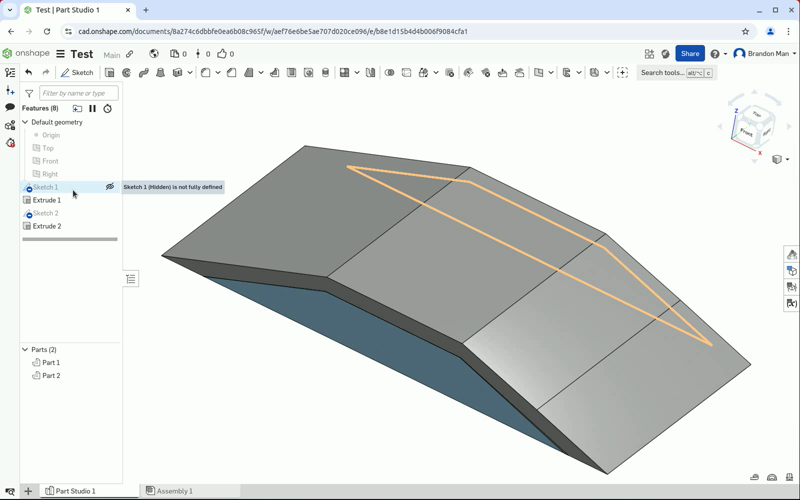
click(73, 189)